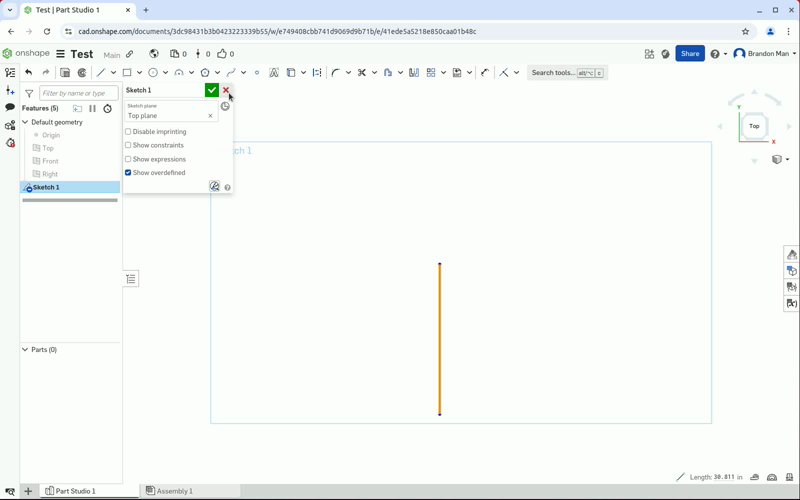
key(shift+h)
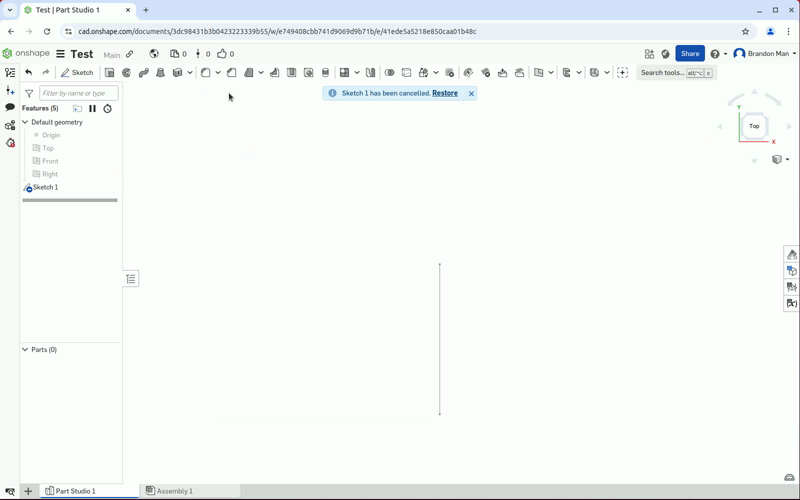
key(shift+s)
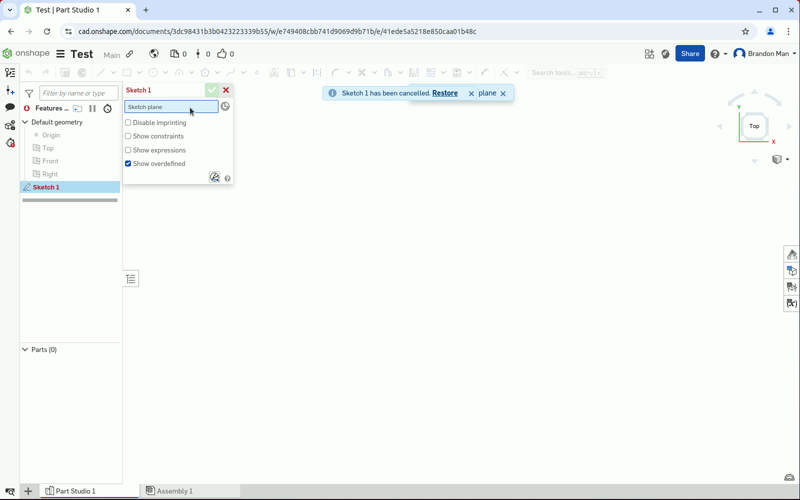
mouse_move(73, 150)
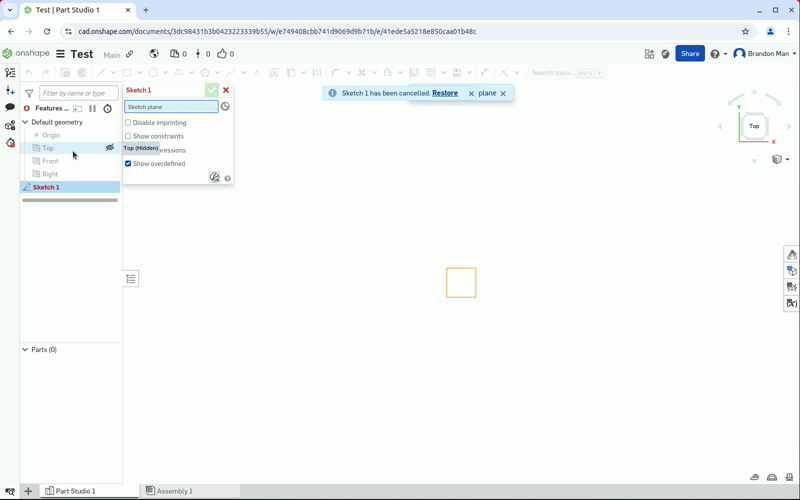
click(73, 150)
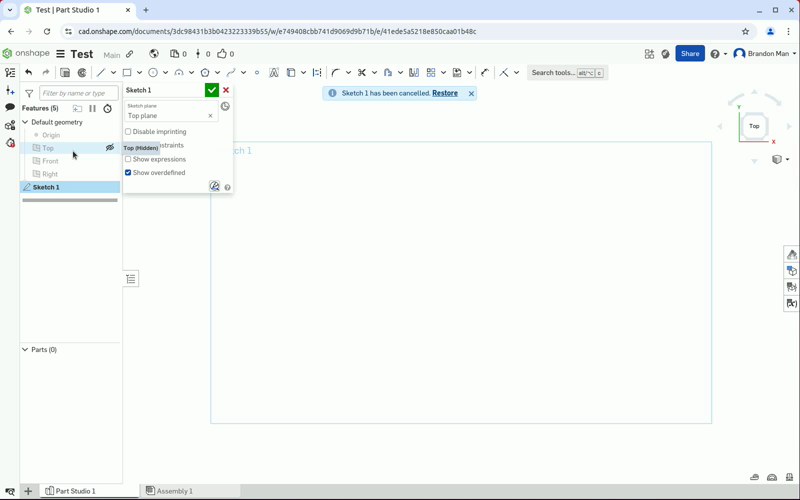
mouse_move(73, 352)
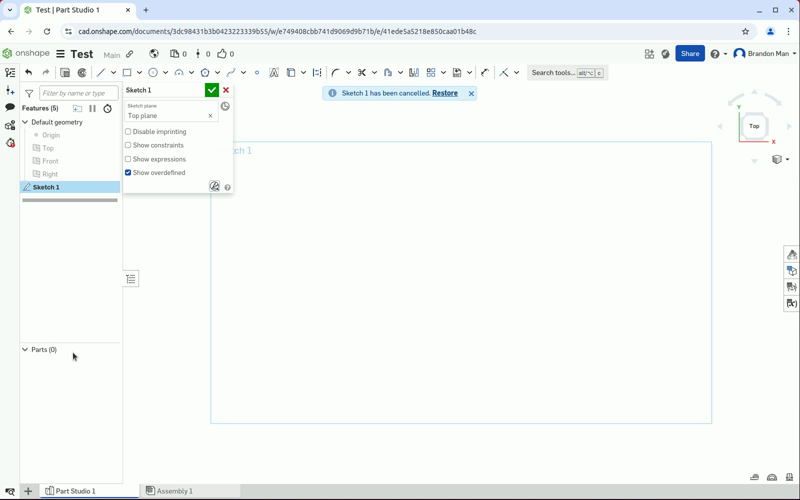
key(y)
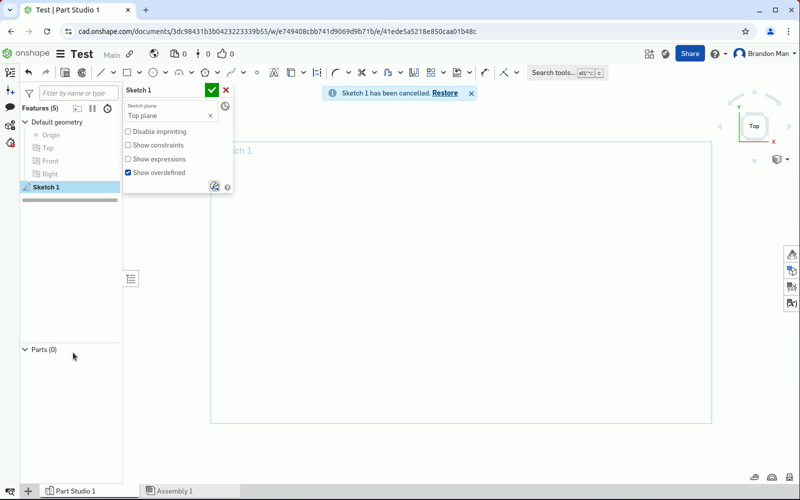
key(l)
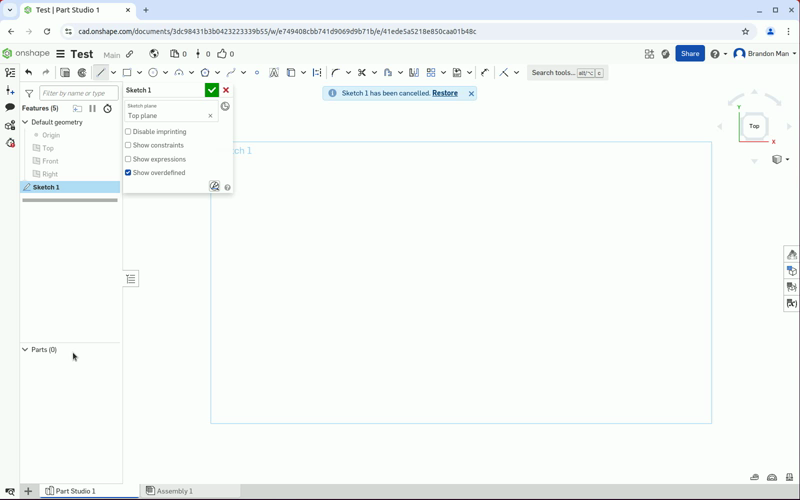
key_down(shift)
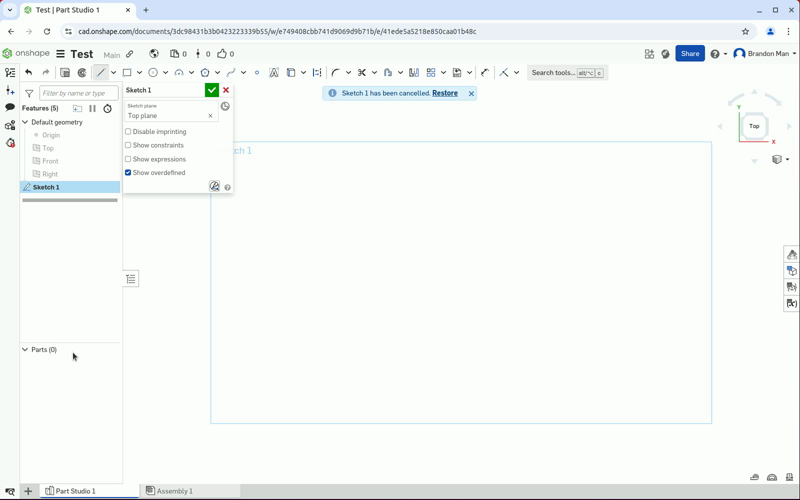
mouse_move(374, 282)
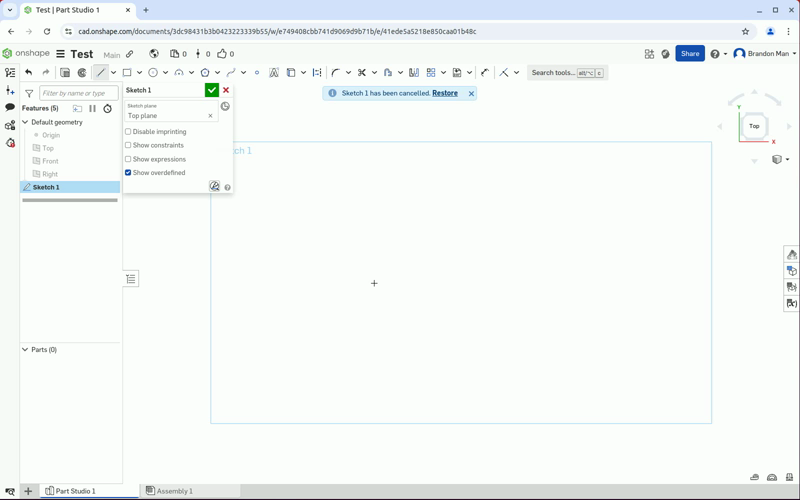
click(374, 282)
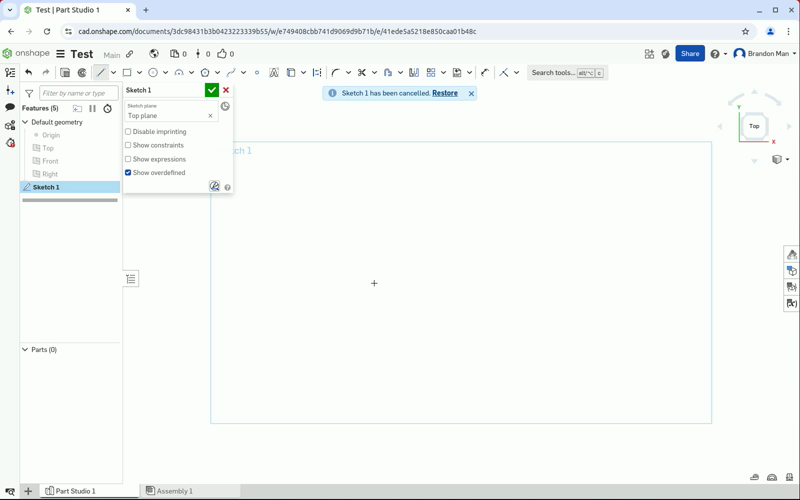
key_up(shift)
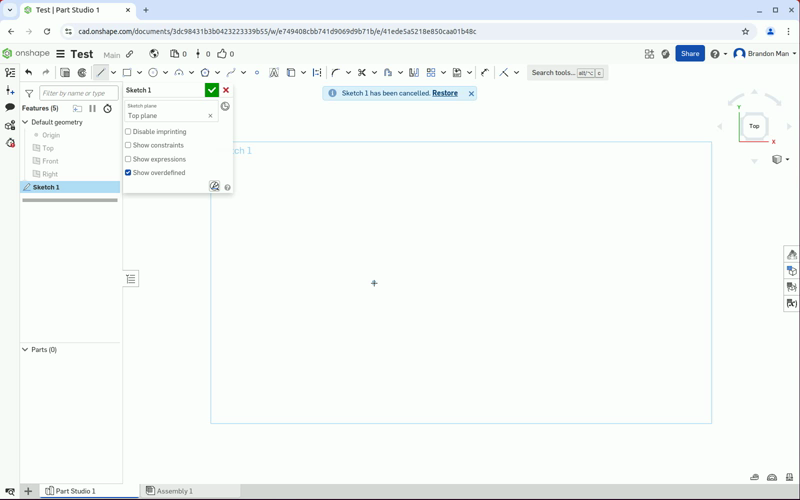
key_down(shift)
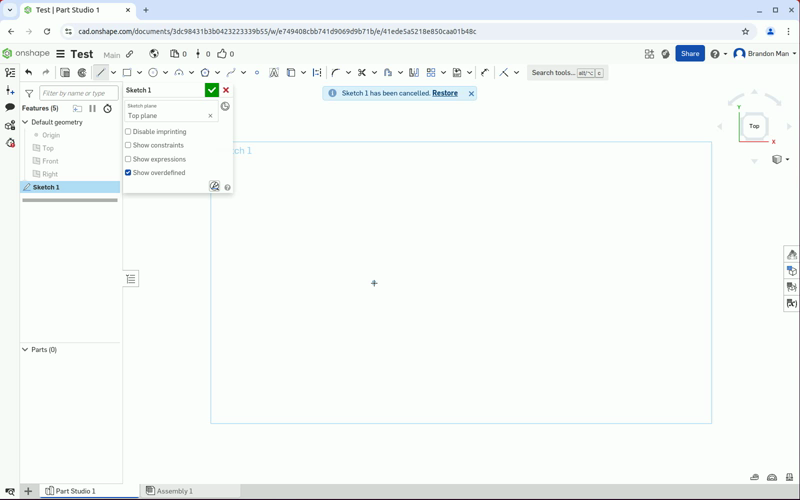
mouse_move(461, 282)
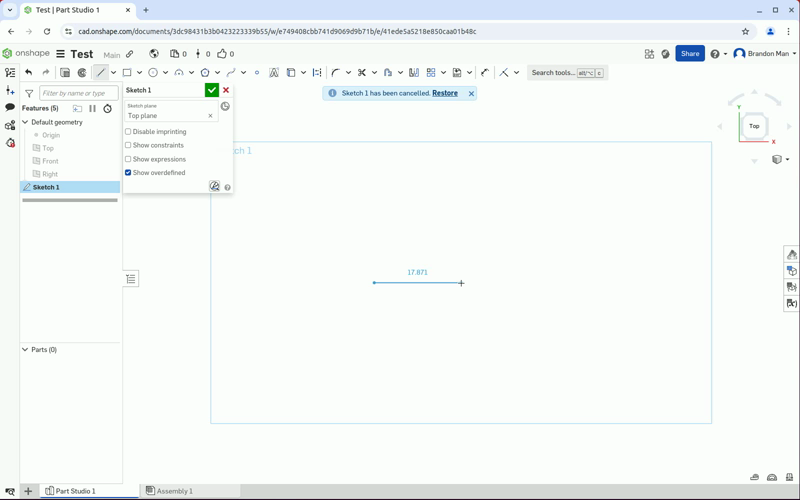
click(461, 282)
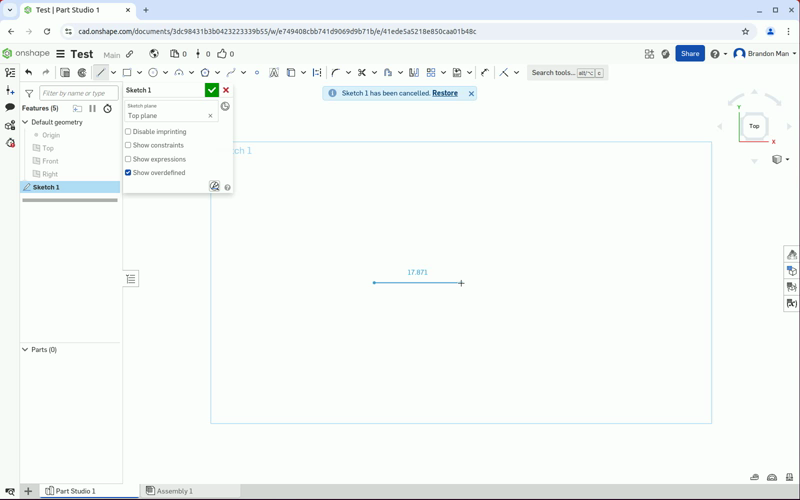
key_up(shift)
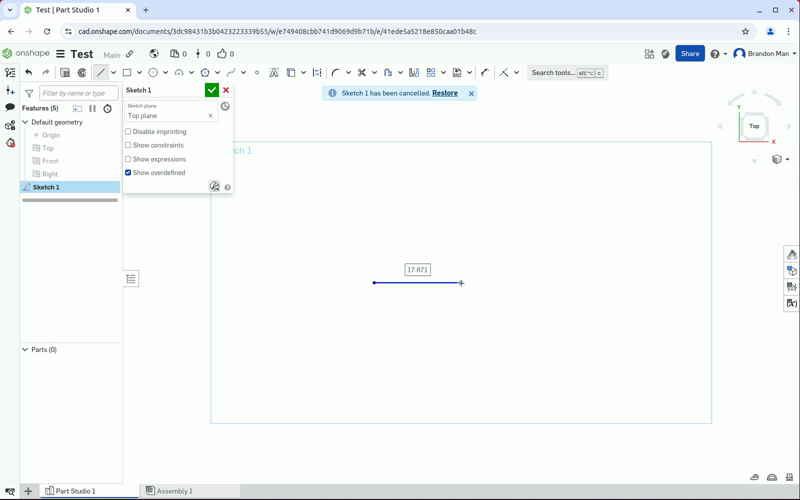
key_down(shift)
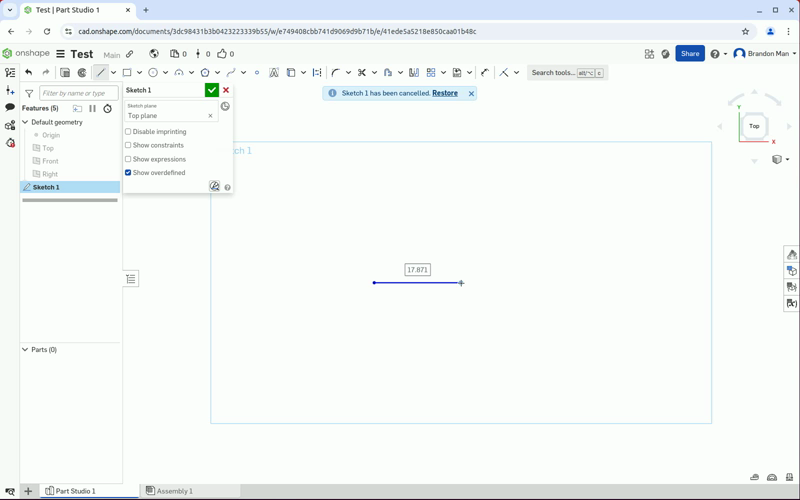
mouse_move(417, 207)
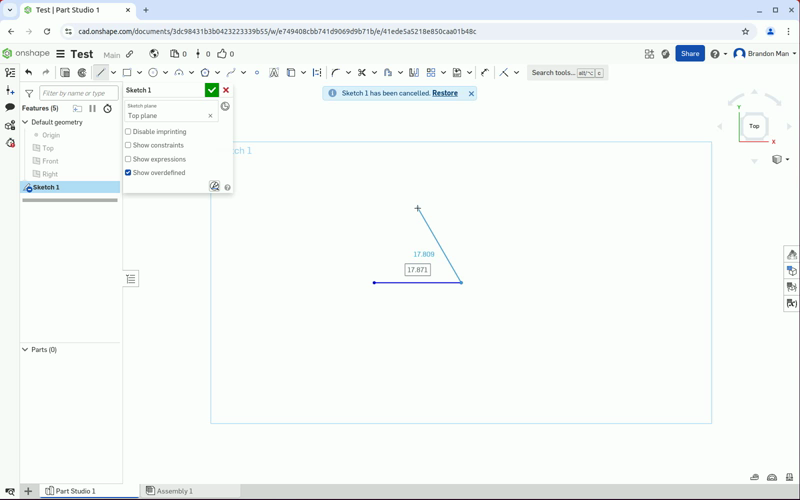
click(417, 207)
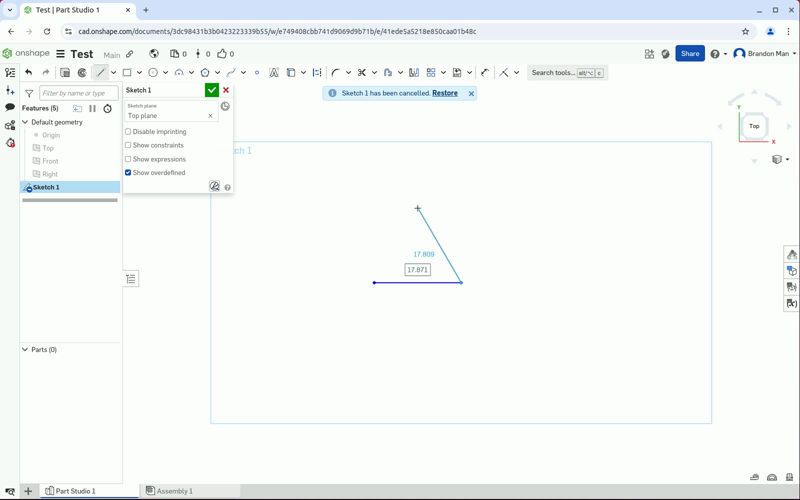
key_up(shift)
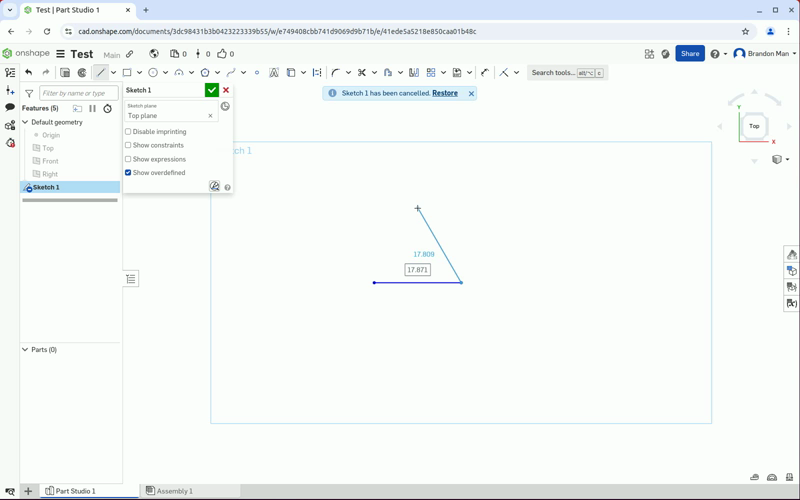
key_down(shift)
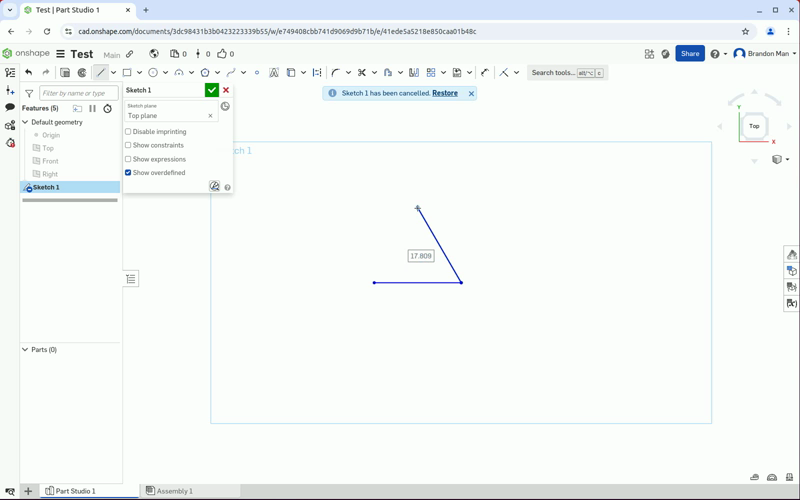
mouse_move(374, 282)
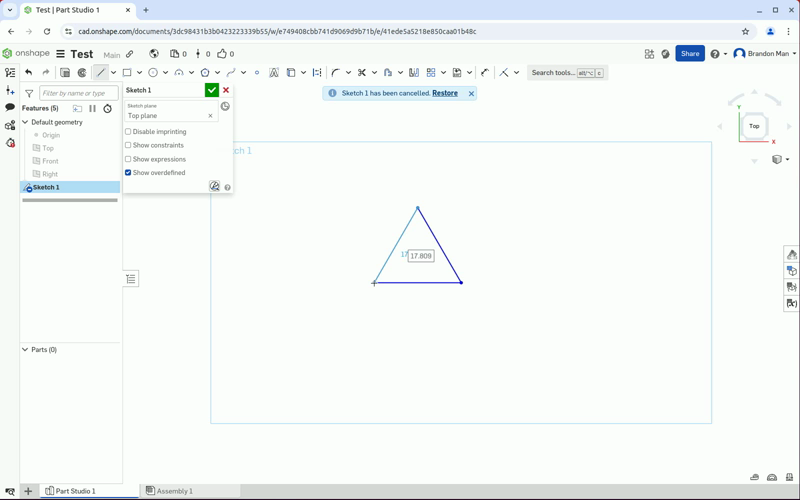
key_up(shift)
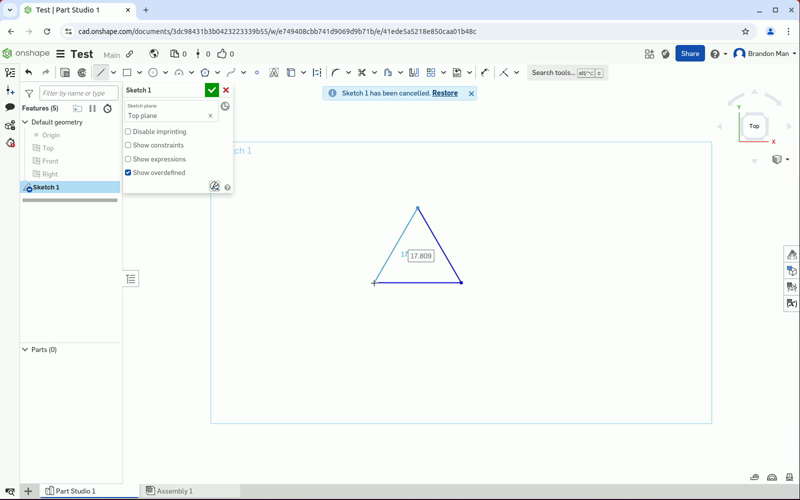
click(374, 282)
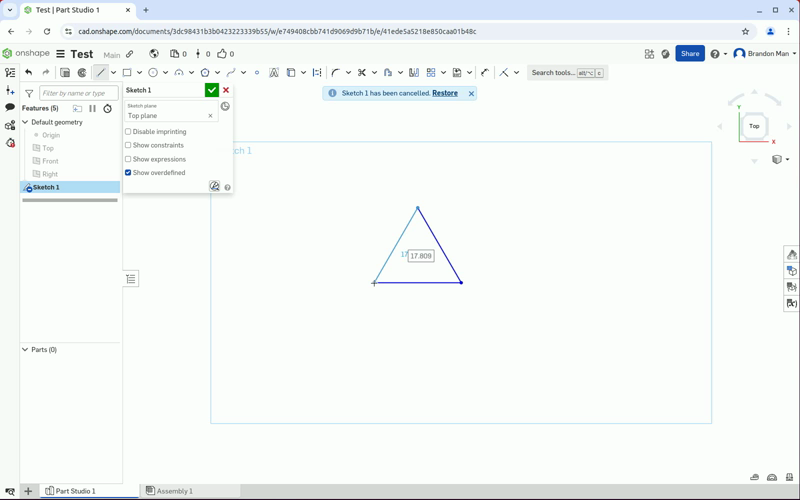
key(esc)
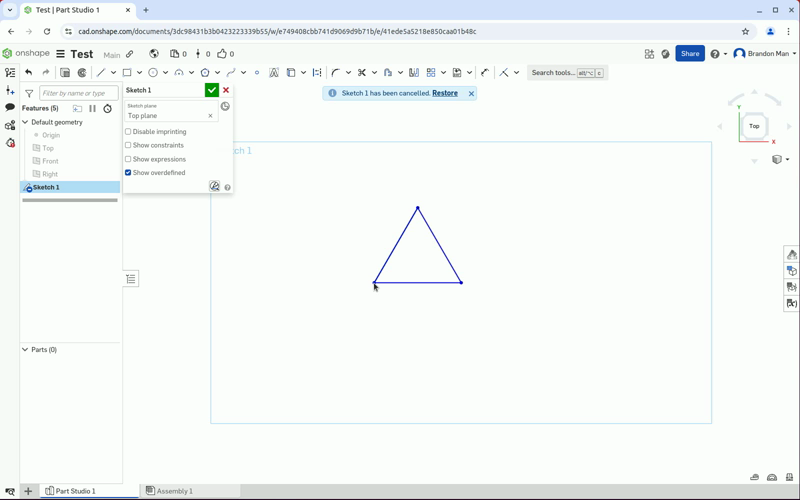
mouse_move(428, 231)
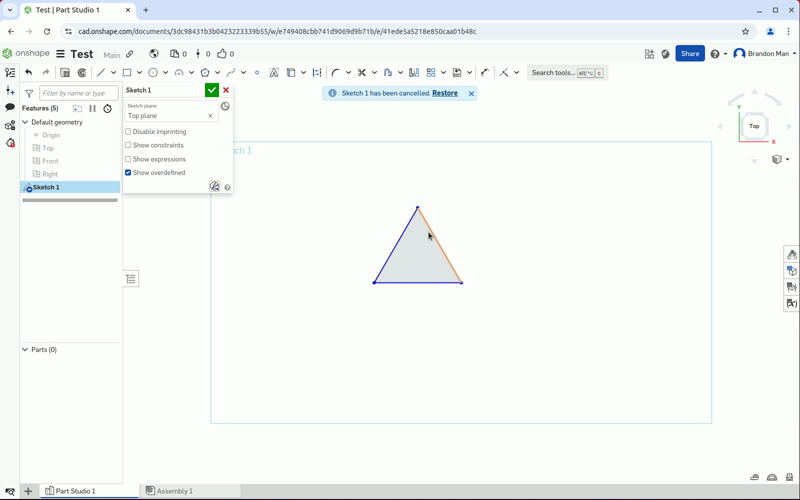
click(428, 231)
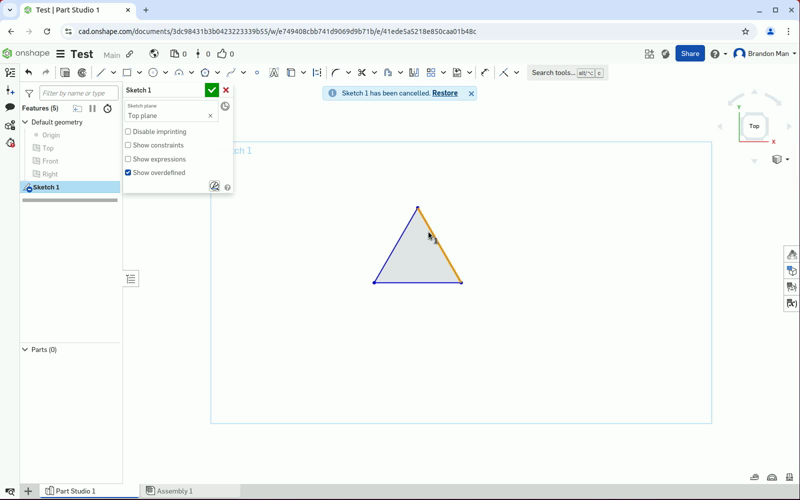
mouse_move(73, 352)
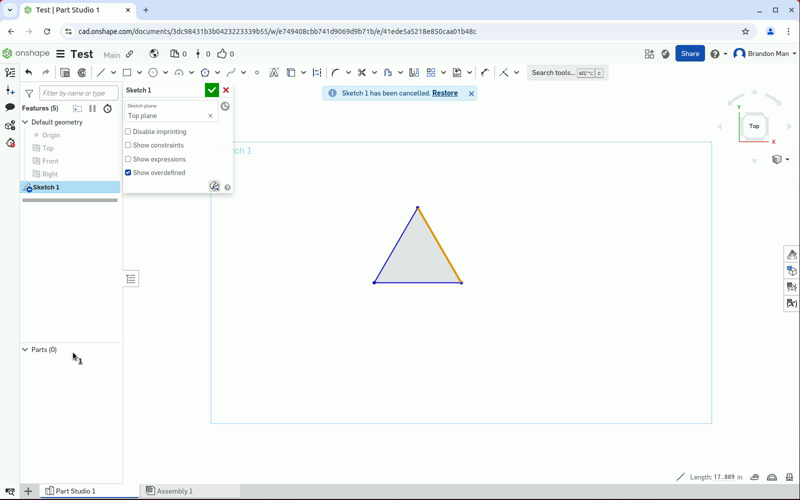
key(shift+y)
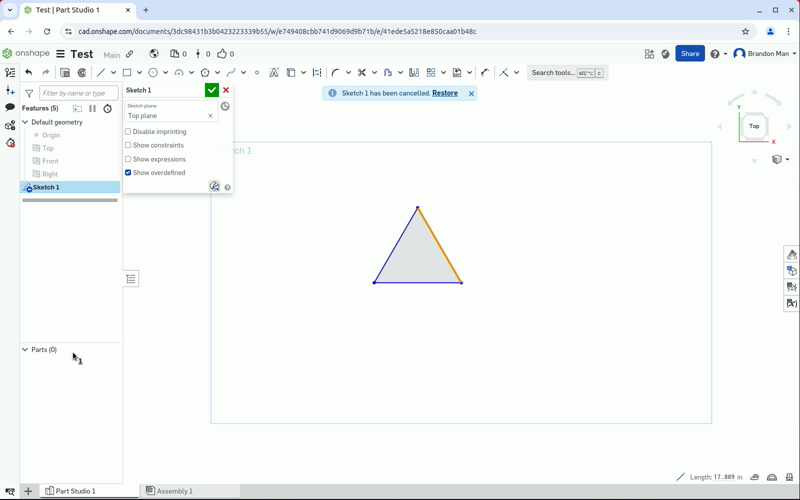
key(shift+e)
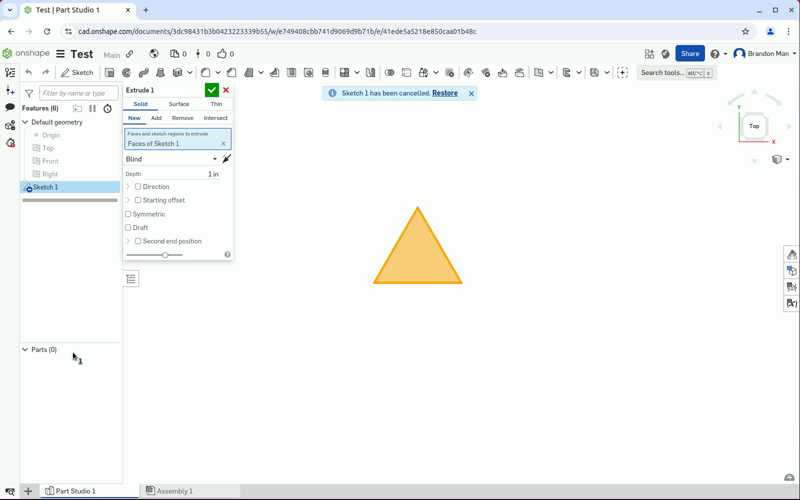
mouse_move(143, 106)
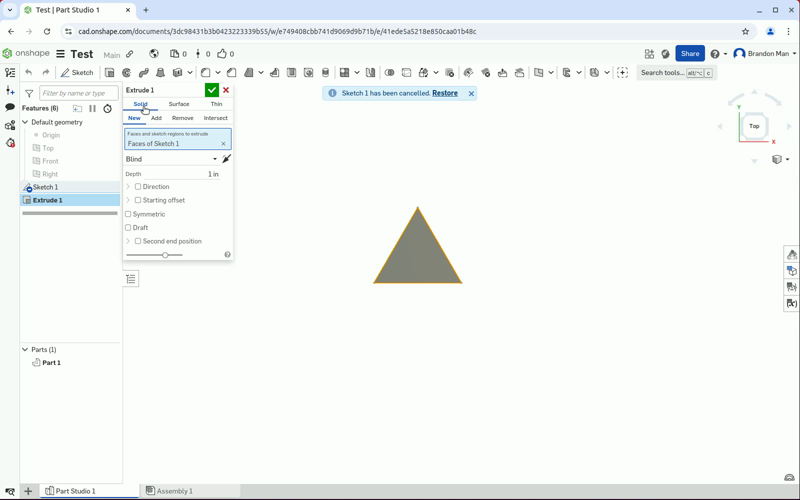
click(143, 106)
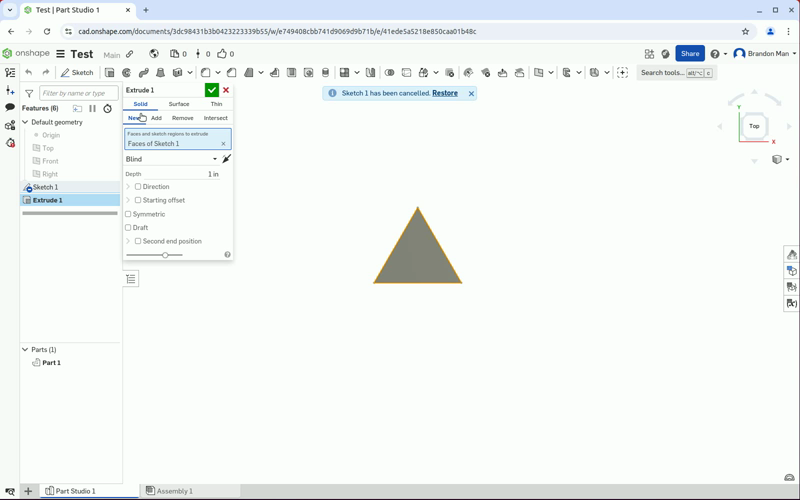
mouse_move(137, 120)
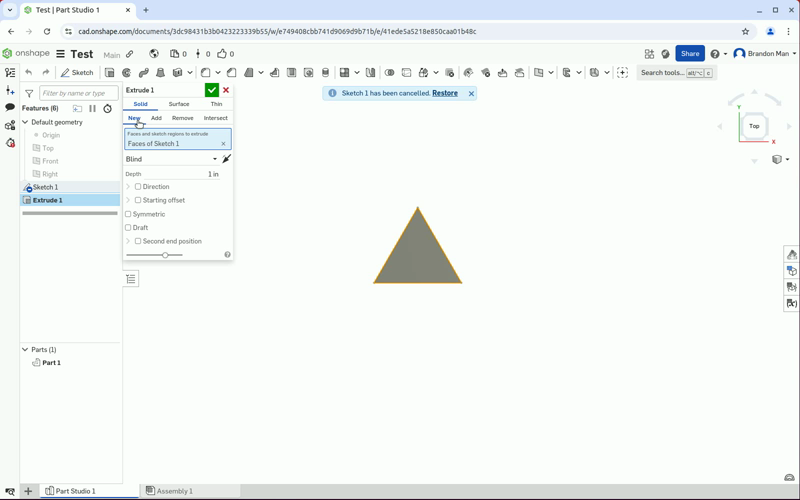
click(137, 120)
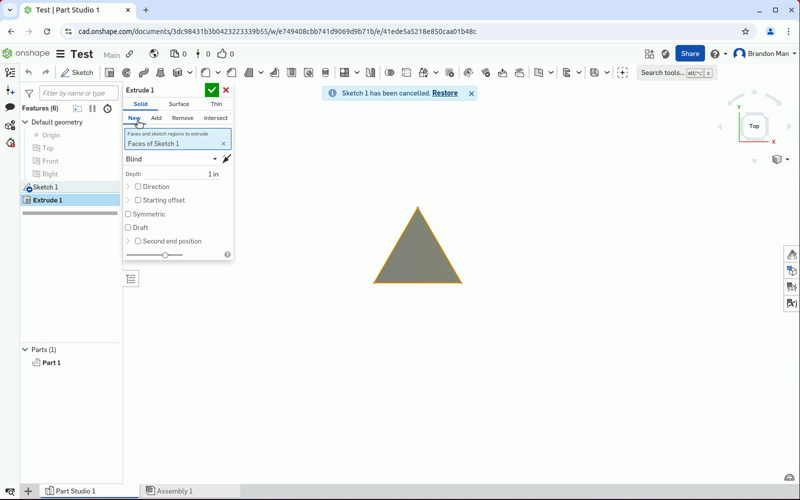
key(tab, 4)
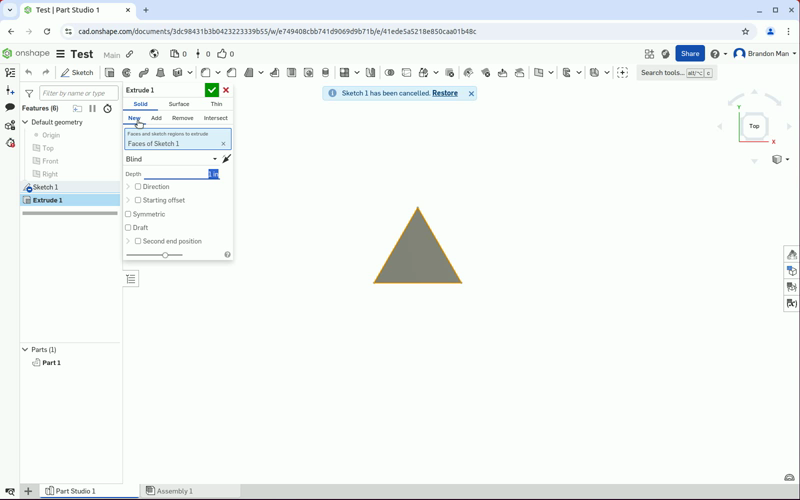
text(10.832)
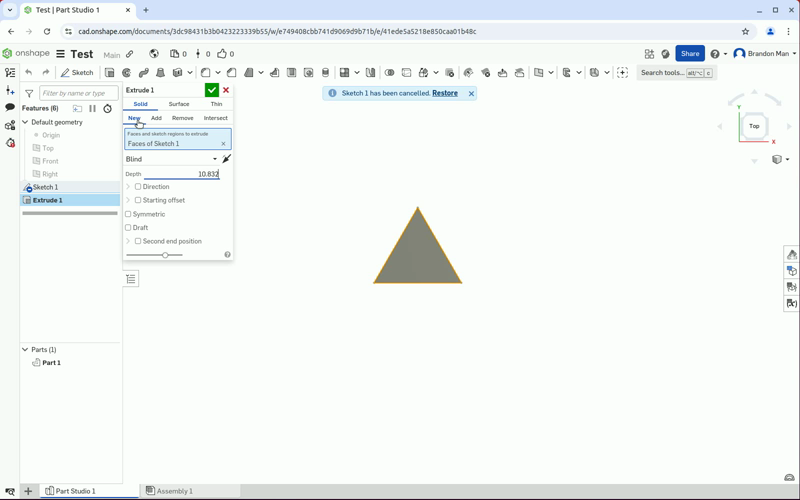
key(enter)
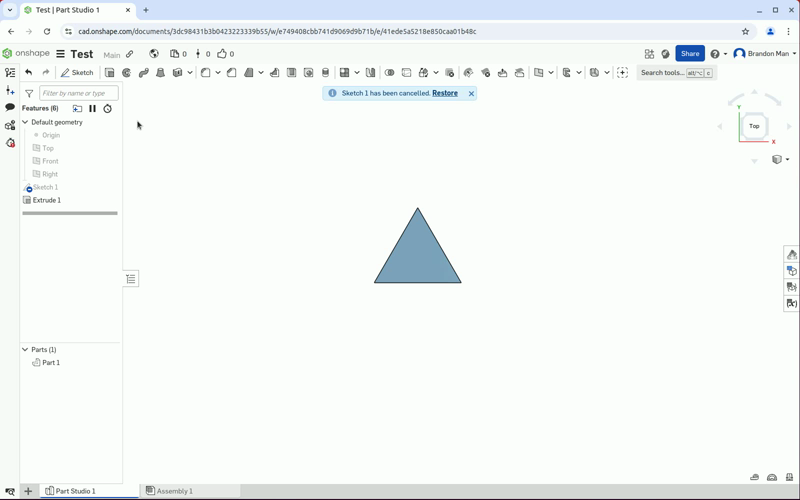
key(shift+h)
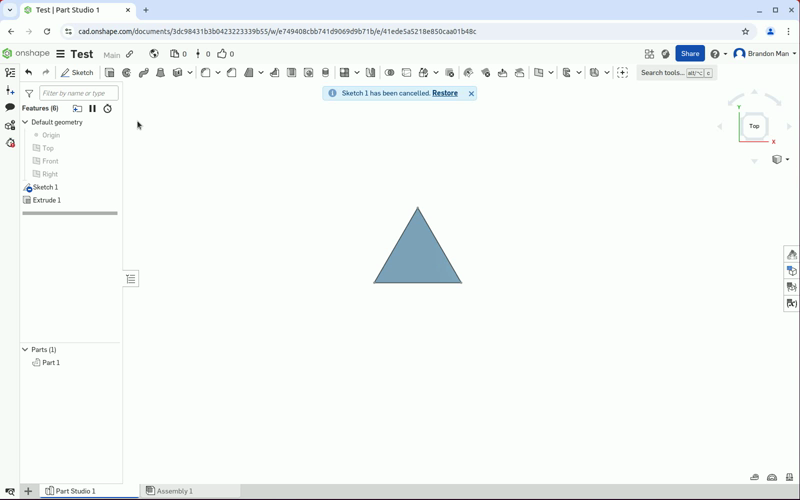
key(shift+h)
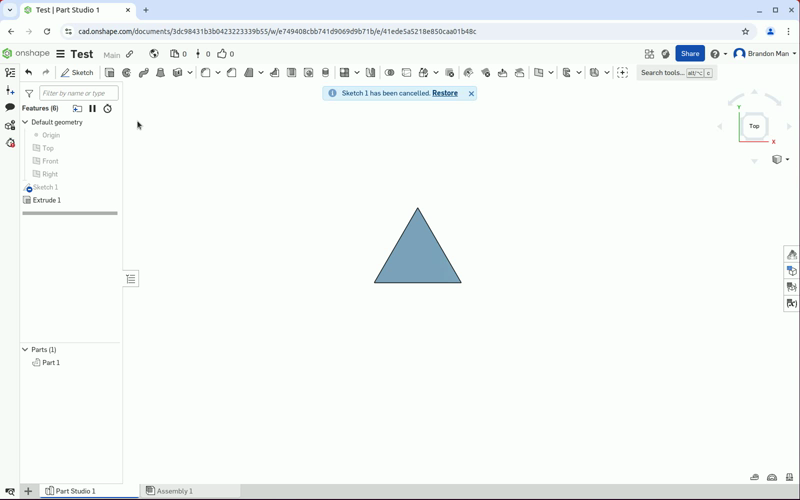
mouse_move(73, 189)
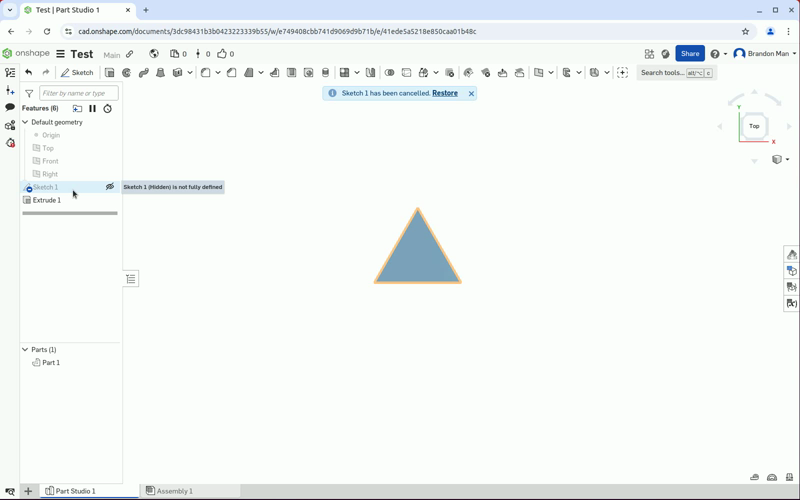
click(73, 189)
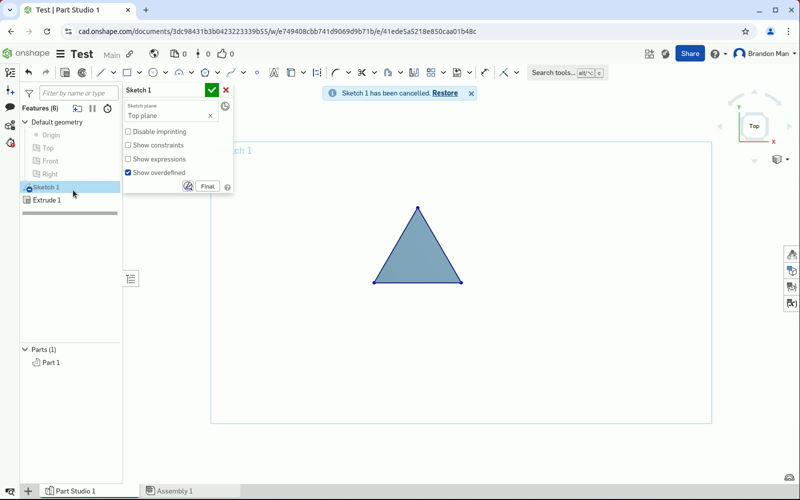
mouse_move(229, 92)
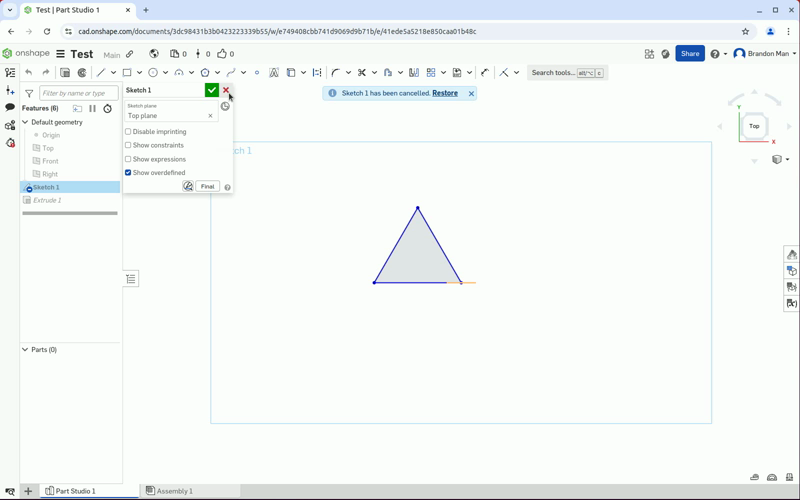
click(229, 92)
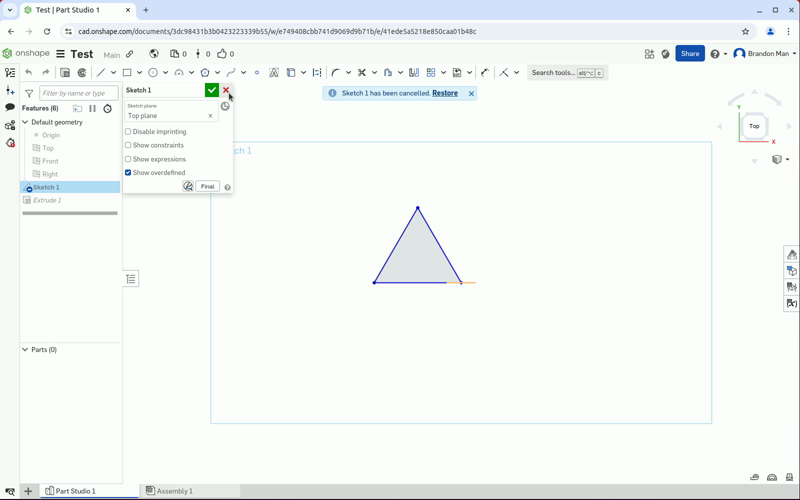
key(shift+s)
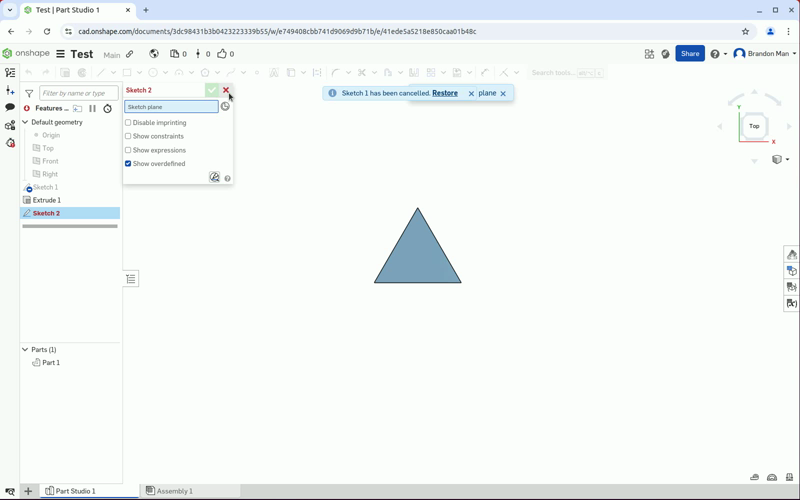
mouse_move(73, 150)
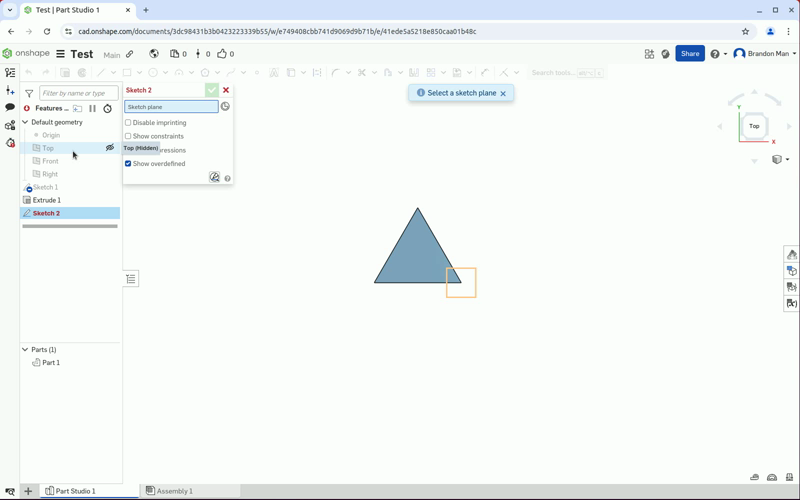
click(73, 150)
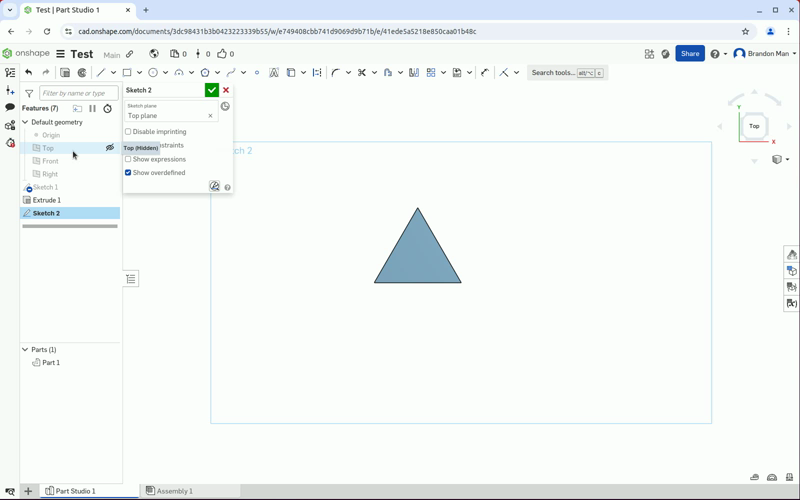
mouse_move(73, 352)
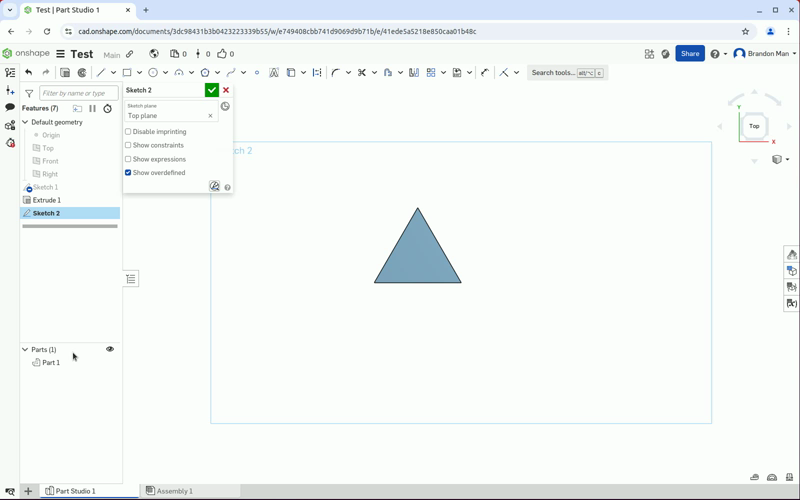
key(y)
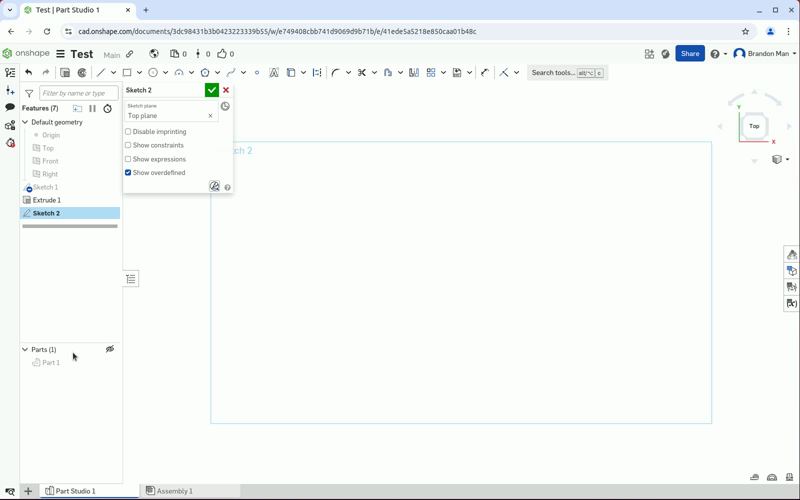
key(l)
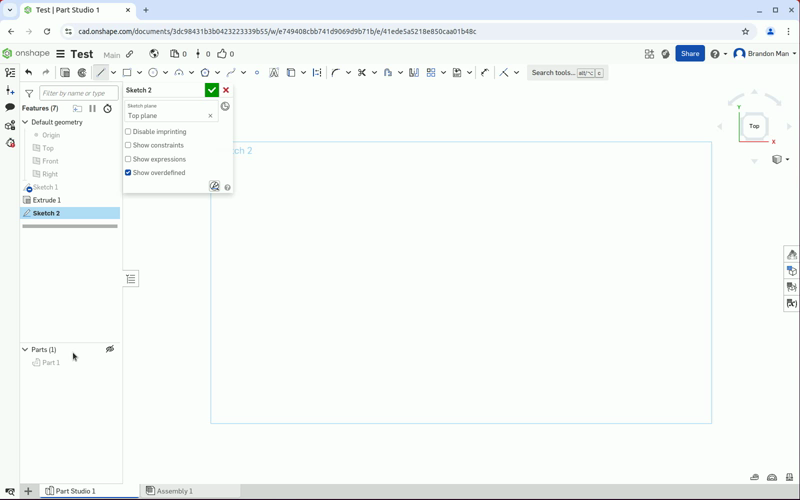
key_down(shift)
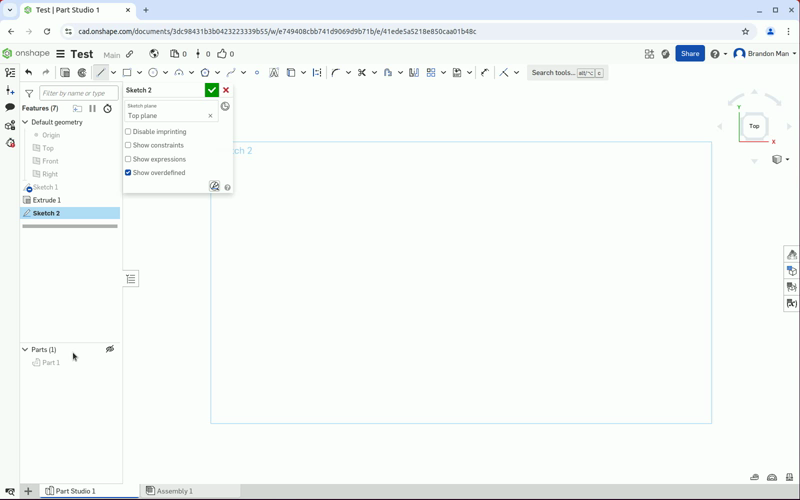
mouse_move(417, 206)
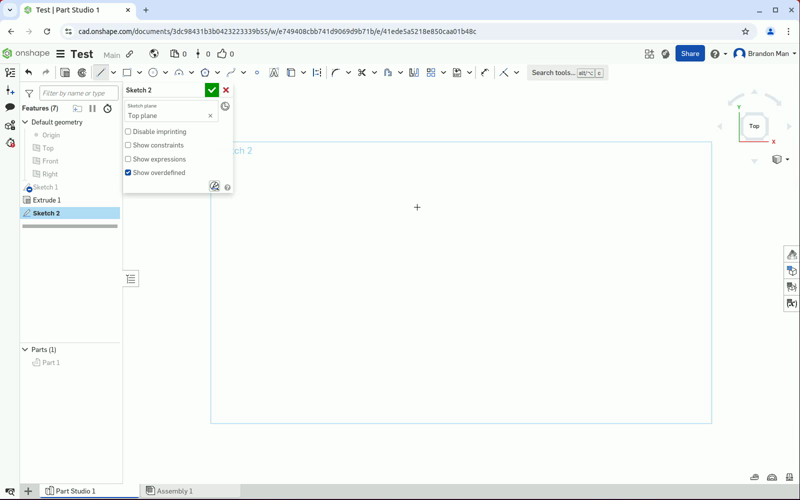
click(417, 206)
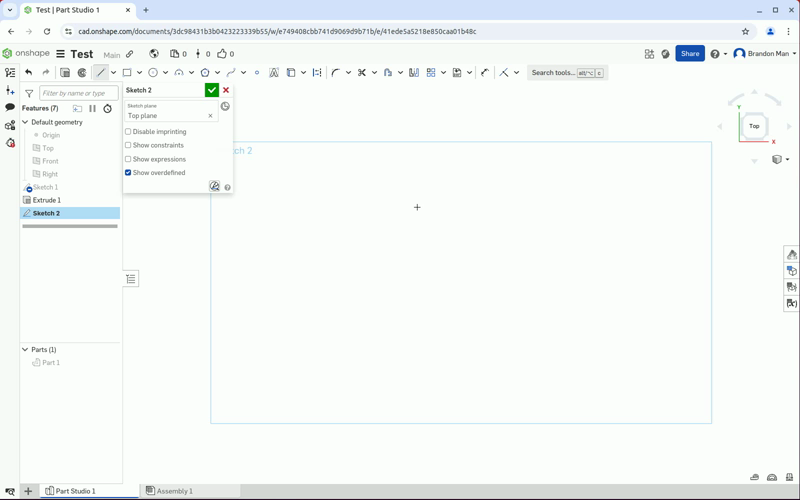
key_up(shift)
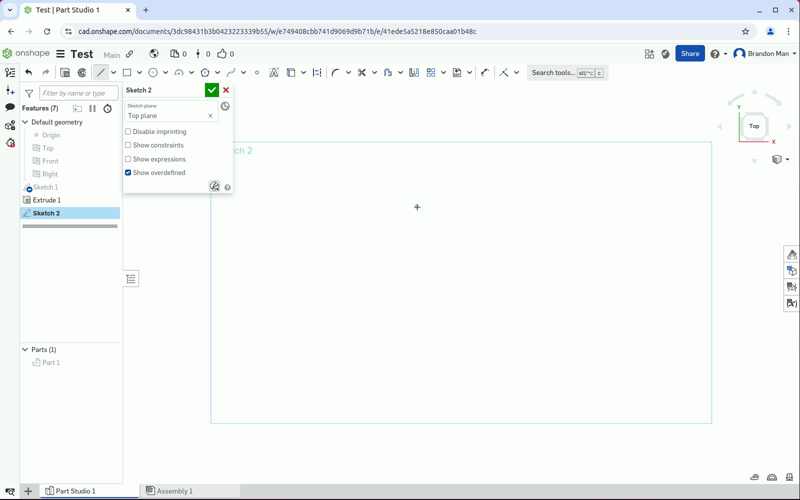
key_down(shift)
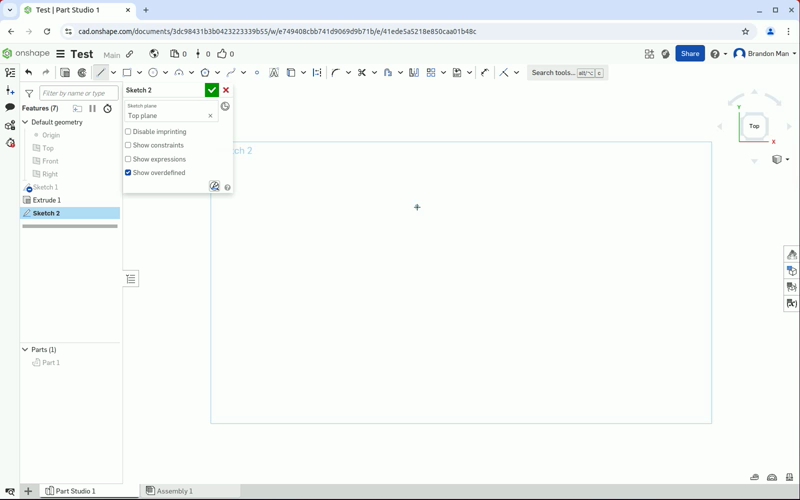
mouse_move(461, 282)
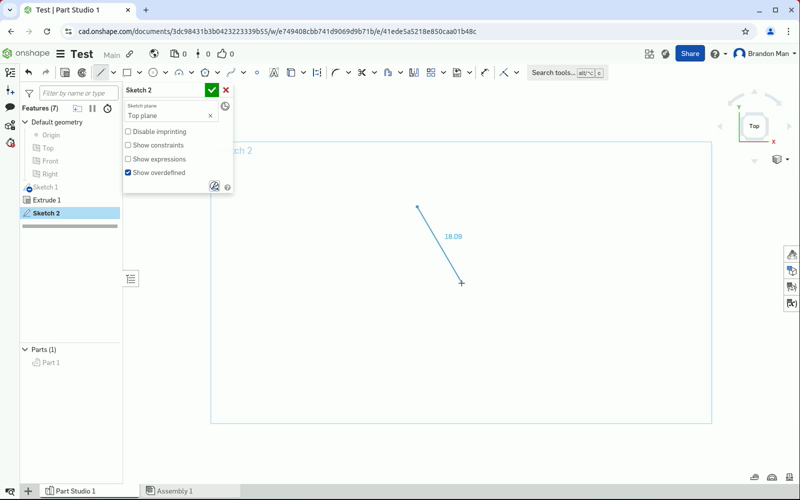
click(461, 282)
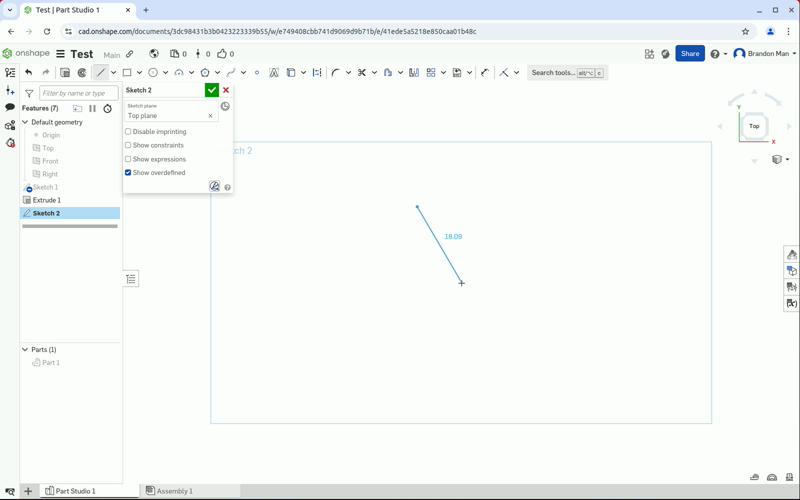
key_up(shift)
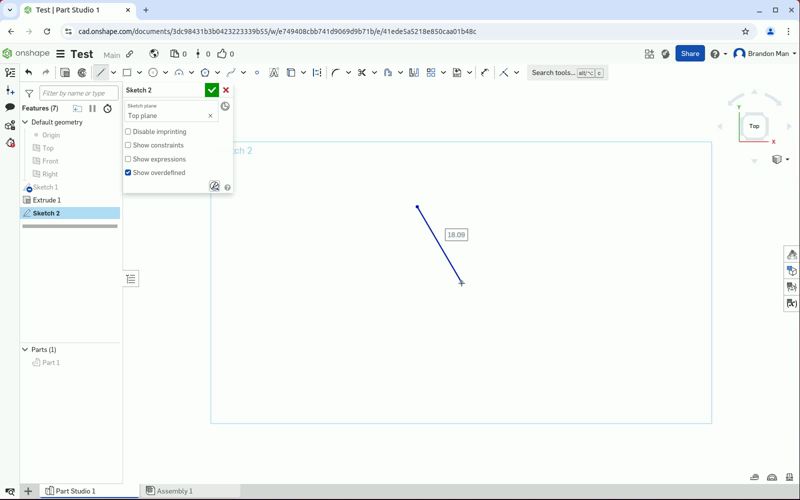
key_down(shift)
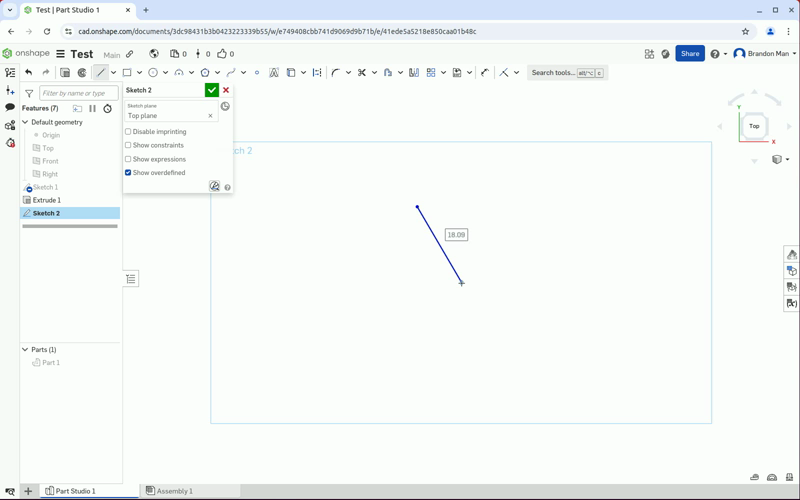
mouse_move(548, 282)
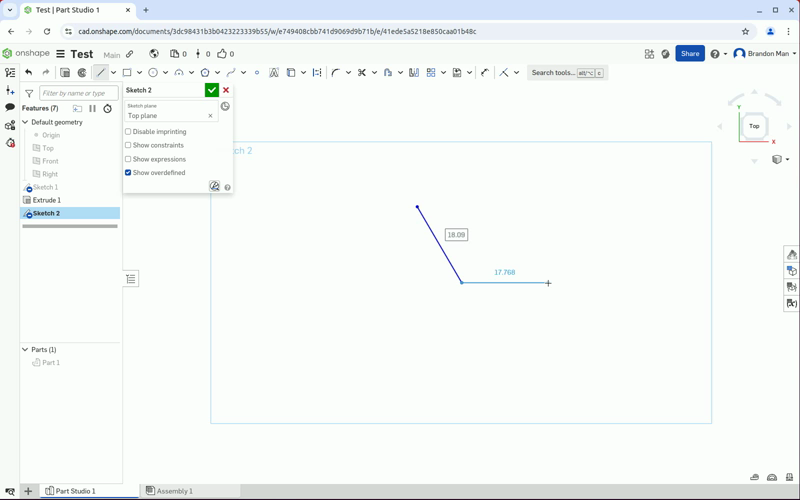
click(548, 282)
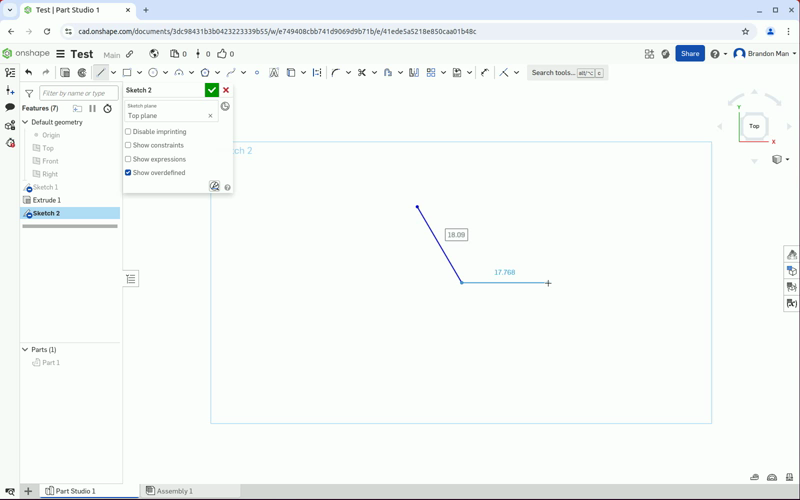
key_up(shift)
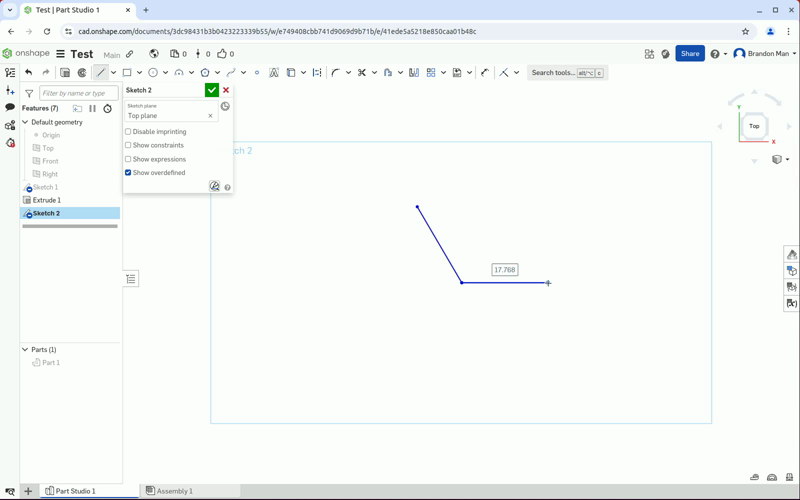
key_down(shift)
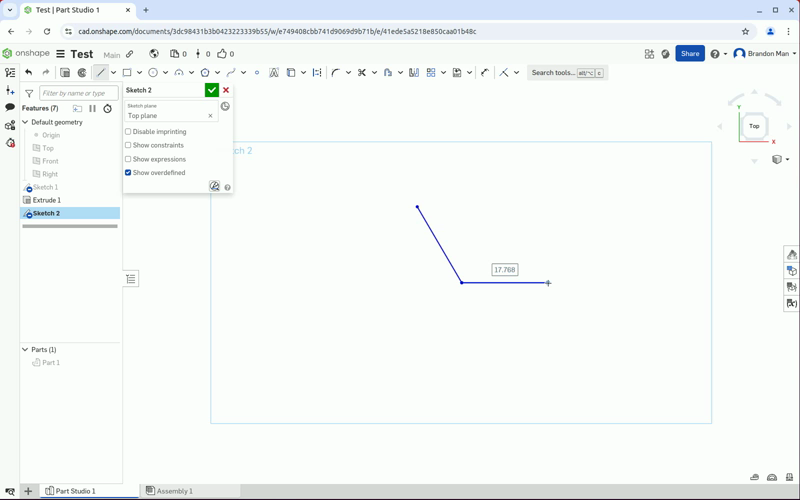
mouse_move(504, 206)
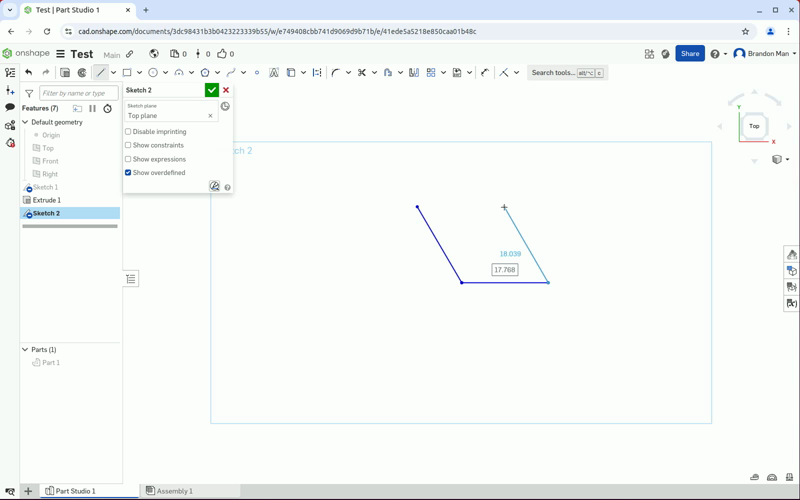
click(504, 206)
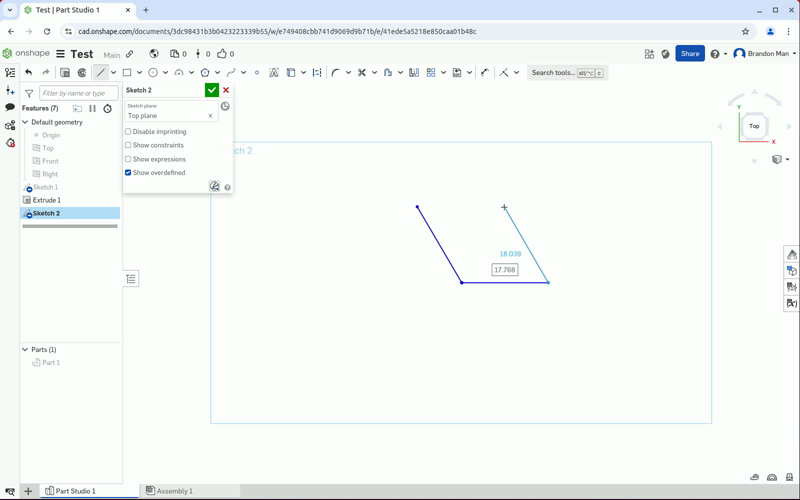
key_up(shift)
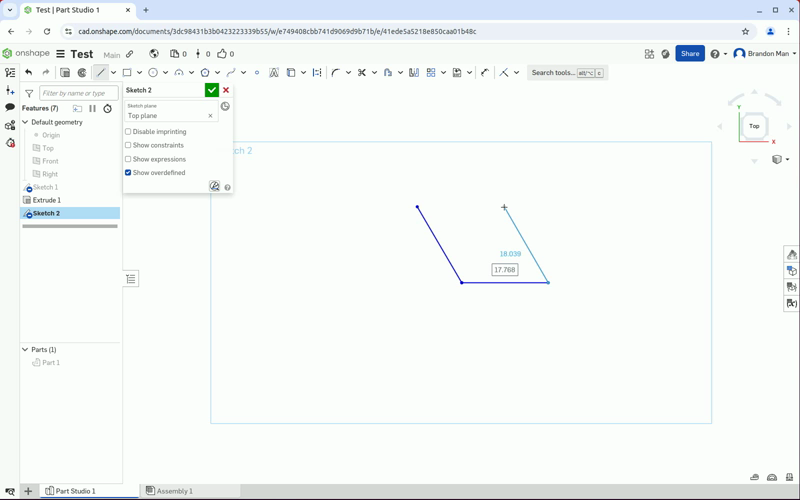
key_down(shift)
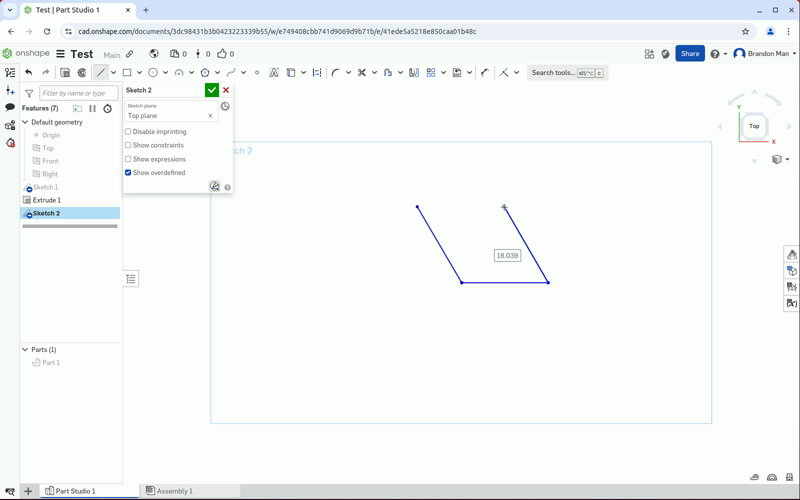
mouse_move(417, 206)
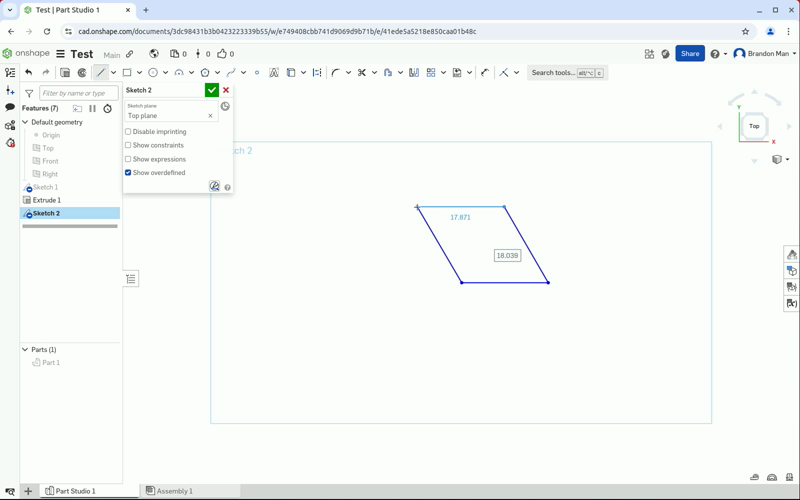
key_up(shift)
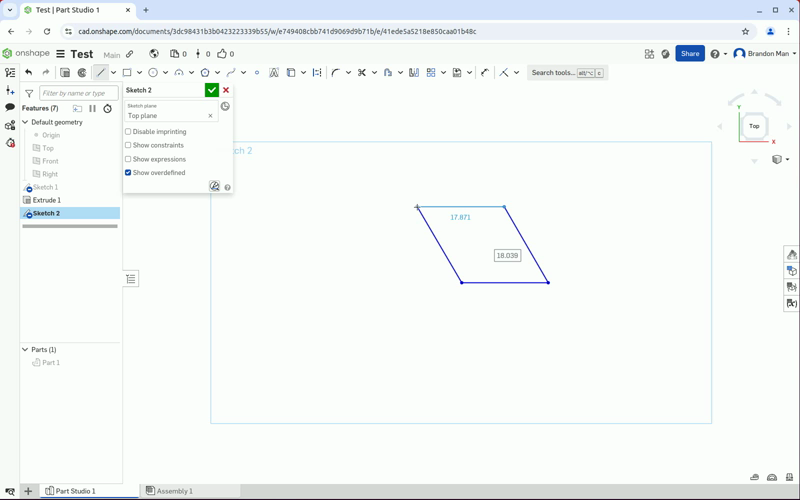
click(417, 206)
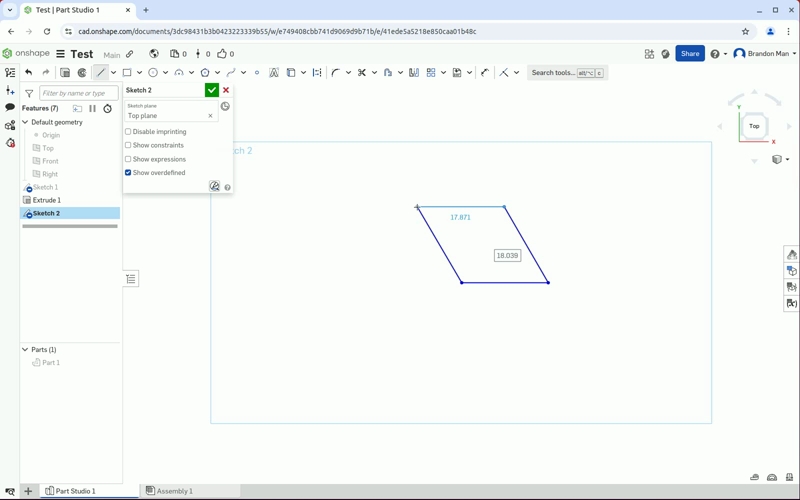
key(esc)
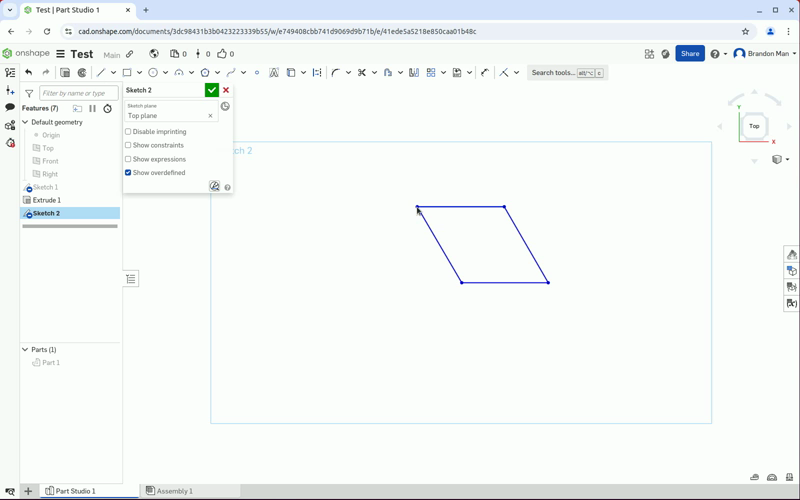
mouse_move(454, 218)
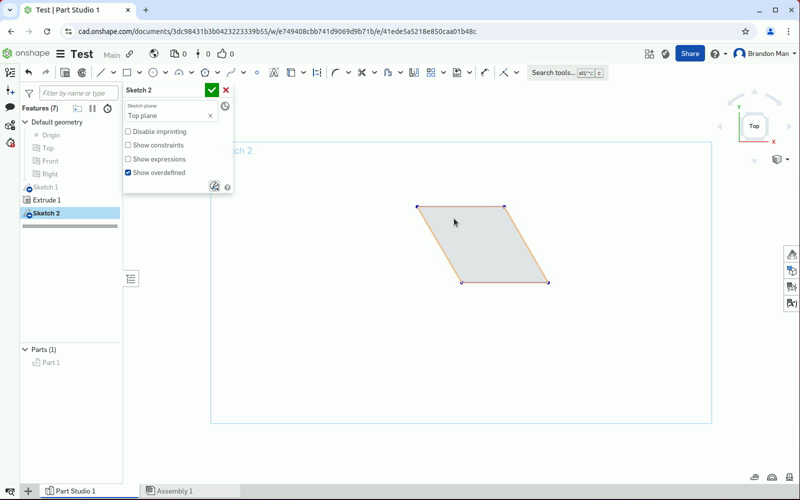
click(454, 218)
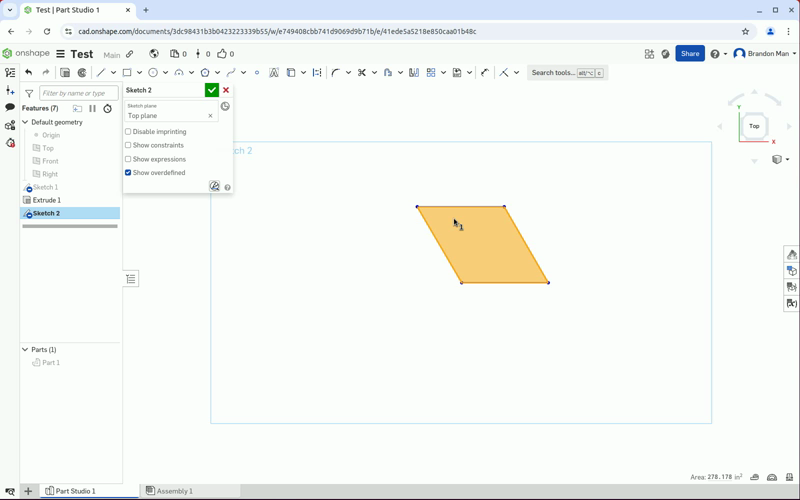
mouse_move(73, 352)
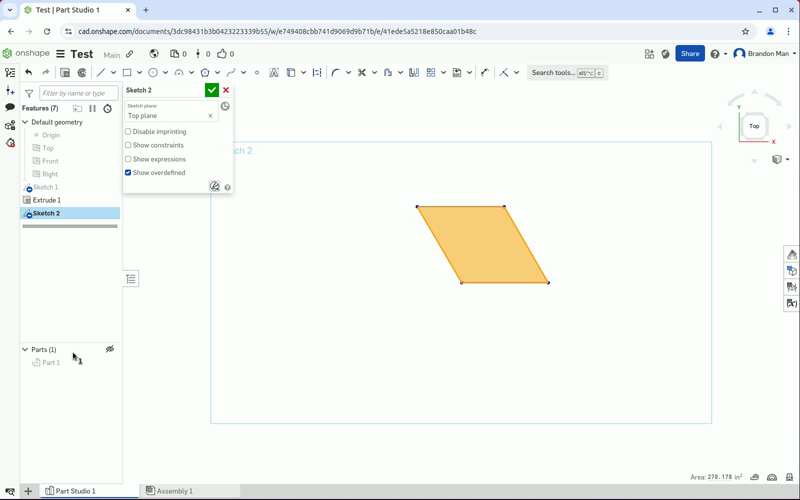
key(shift+y)
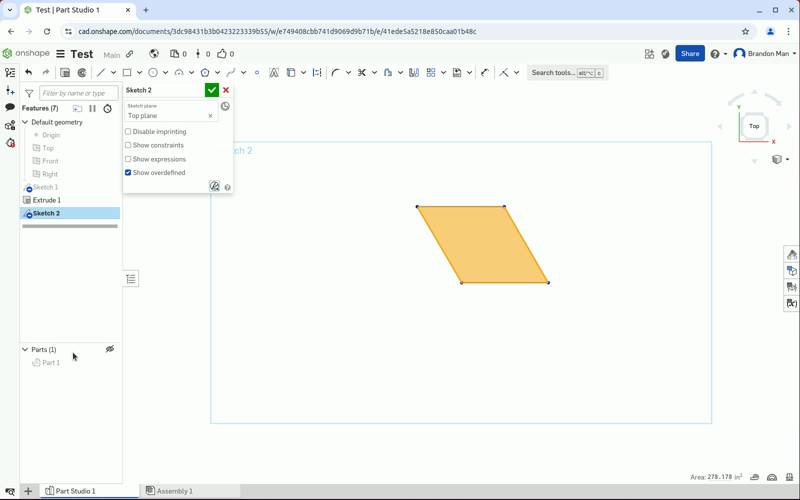
key(shift+e)
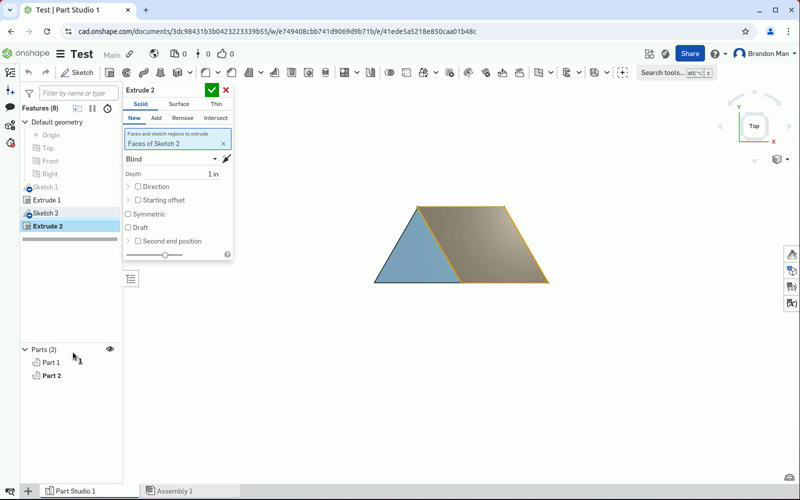
mouse_move(143, 106)
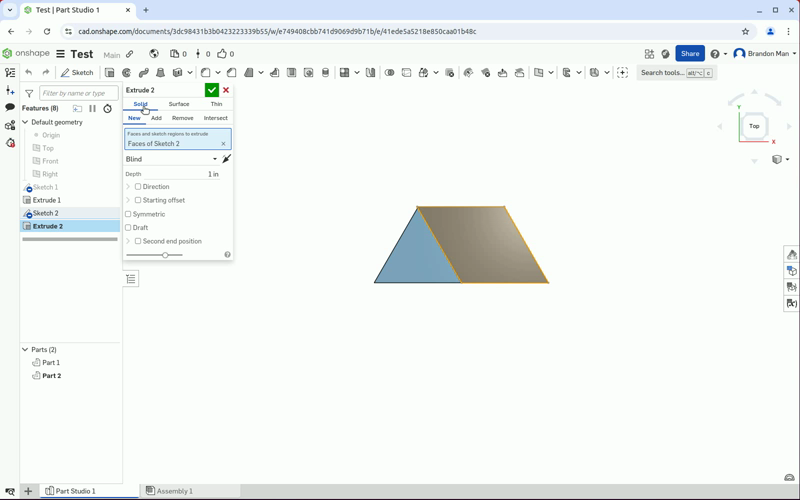
click(143, 106)
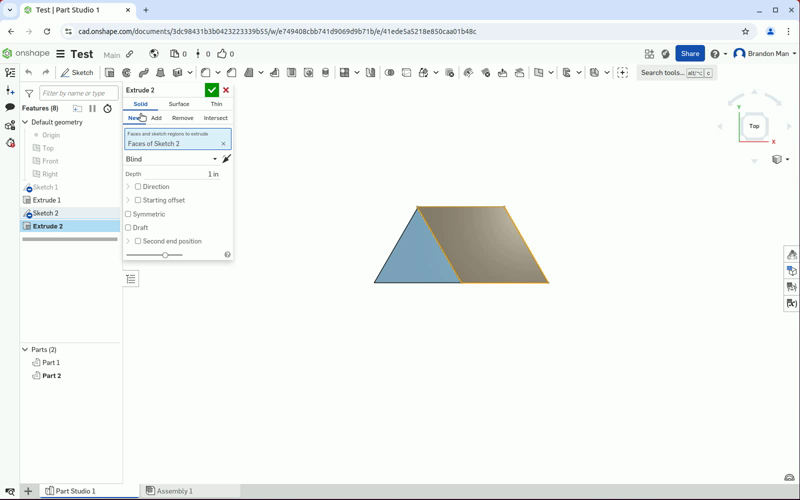
mouse_move(137, 120)
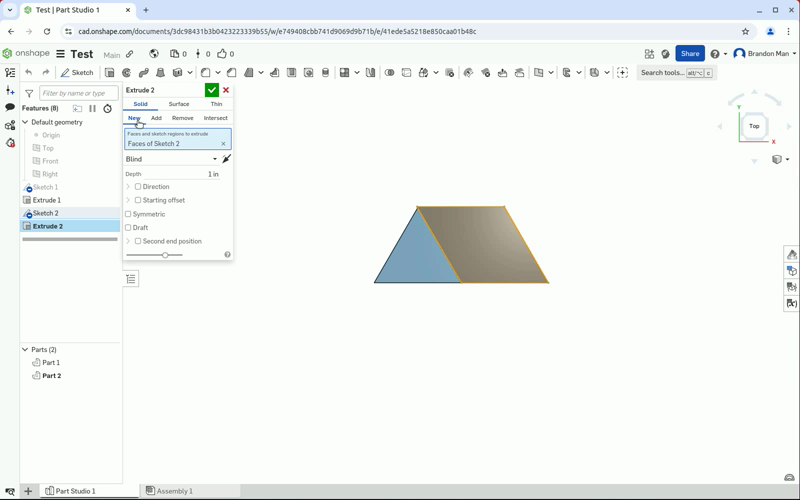
click(137, 120)
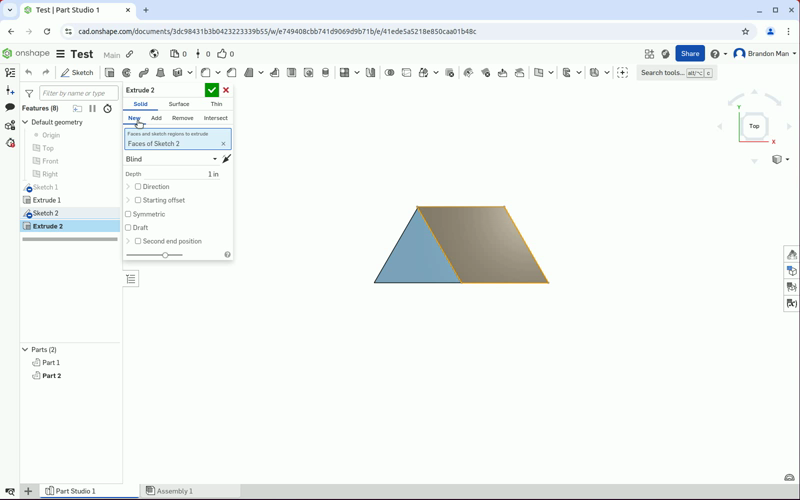
key(tab, 4)
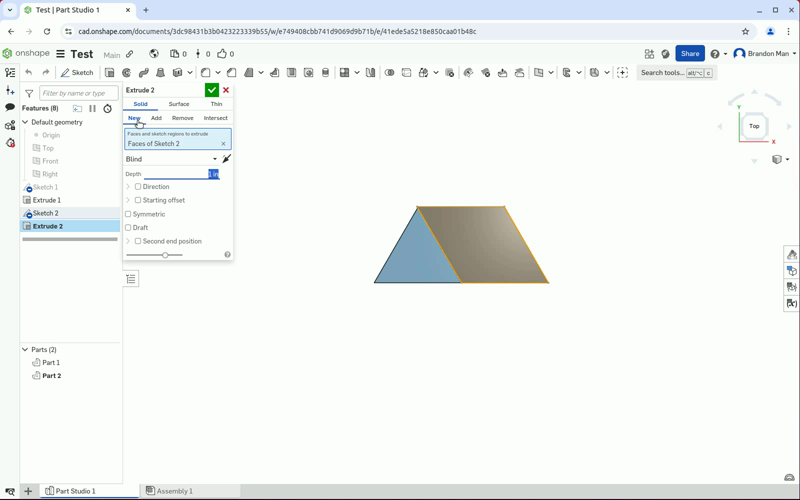
text(10.832)
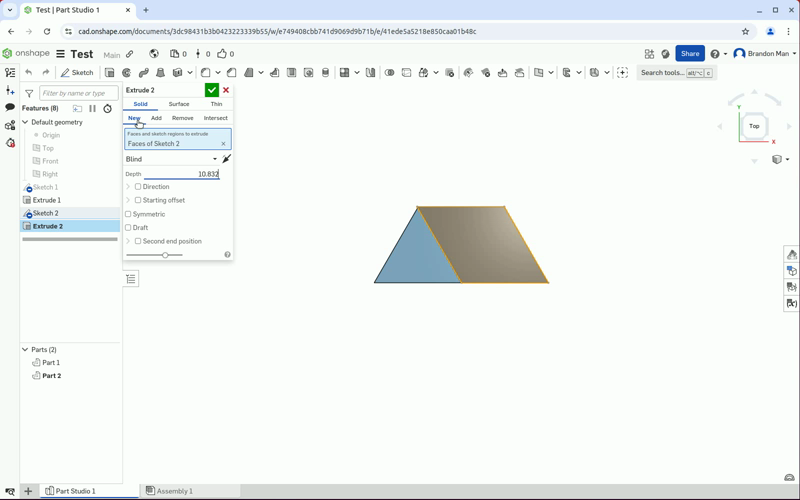
key(enter)
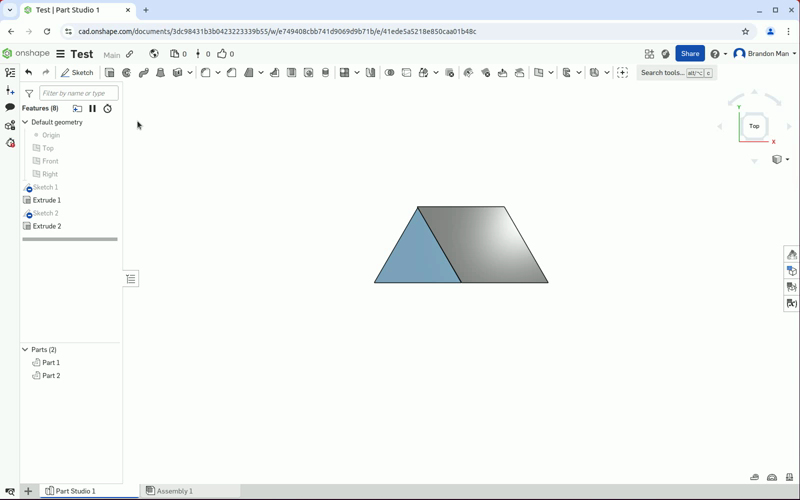
key(shift+h)
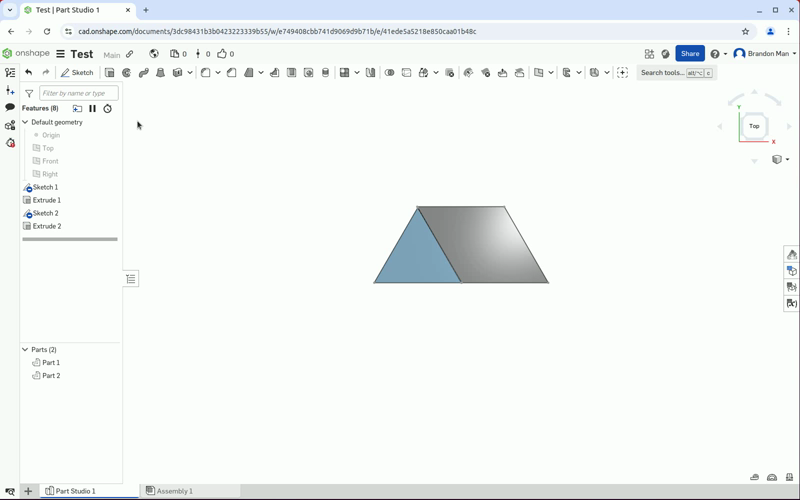
key(shift+h)
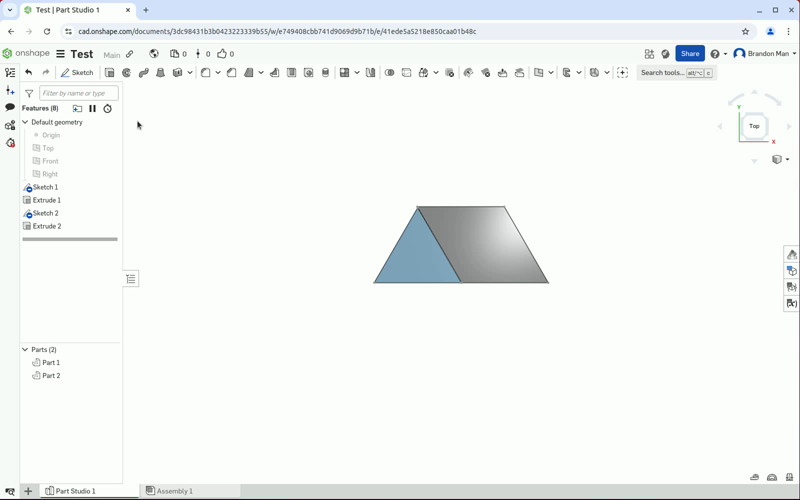
key(shift+7)
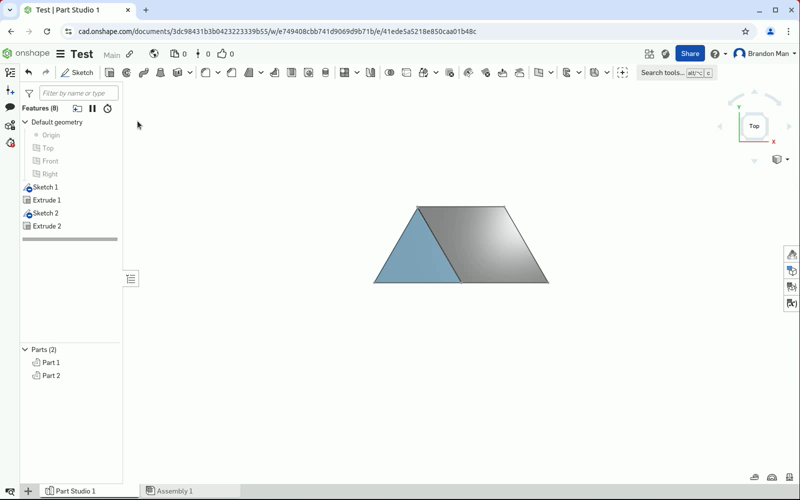
key(up, 3)
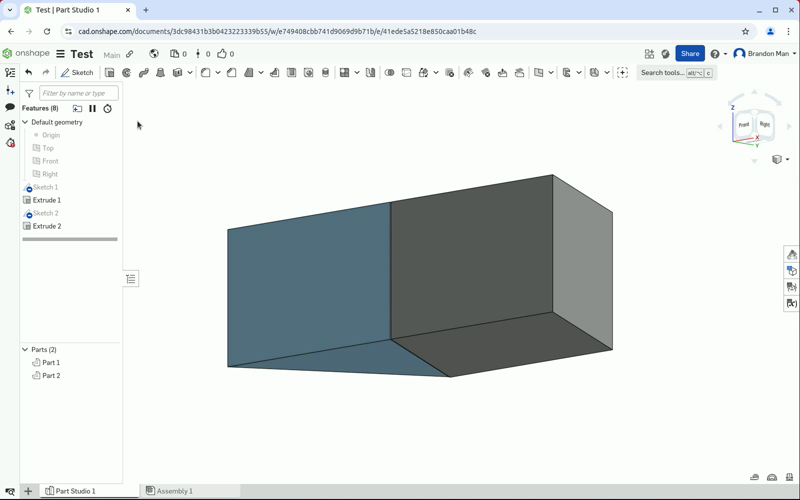
key(left, 3)
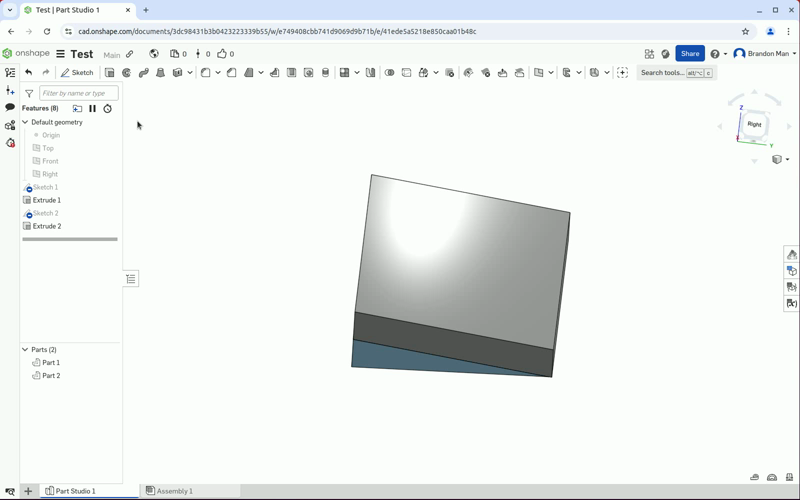
key(right, 3)
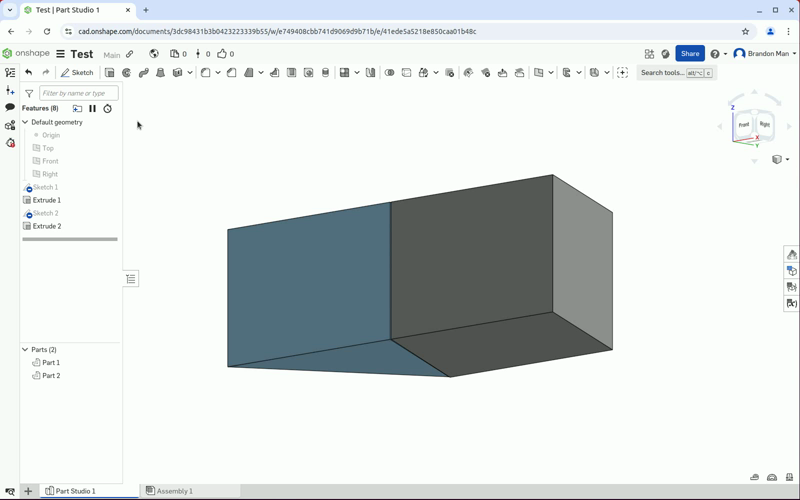
key(down, 3)
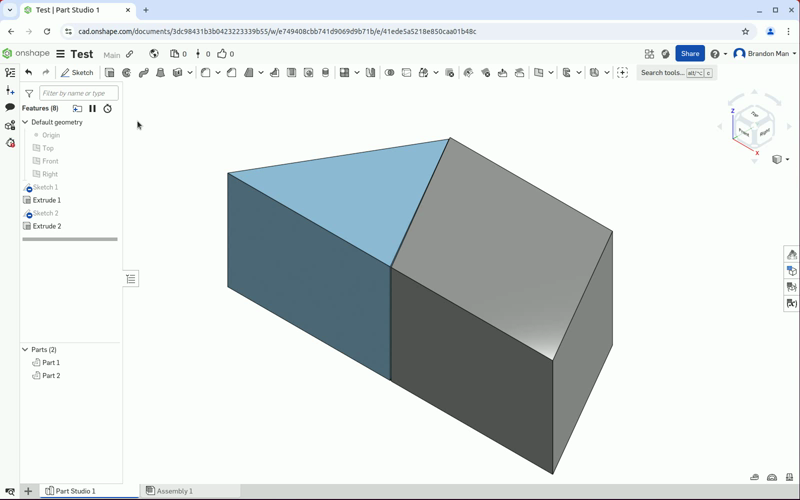
mouse_move(73, 189)
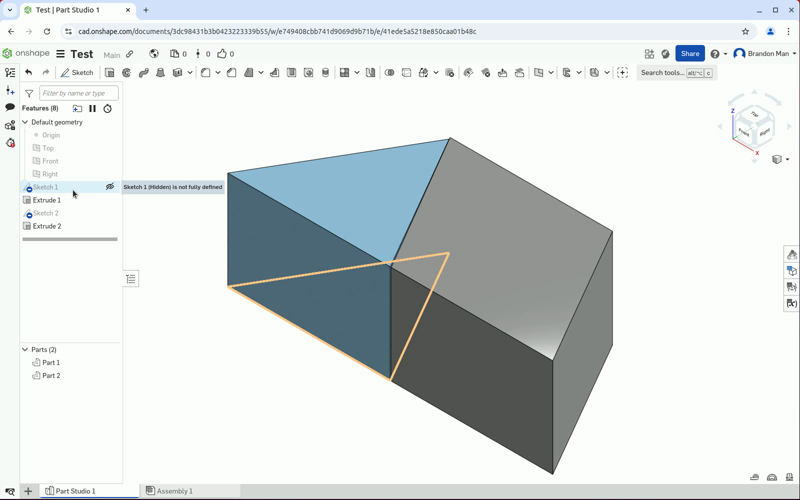
click(73, 189)